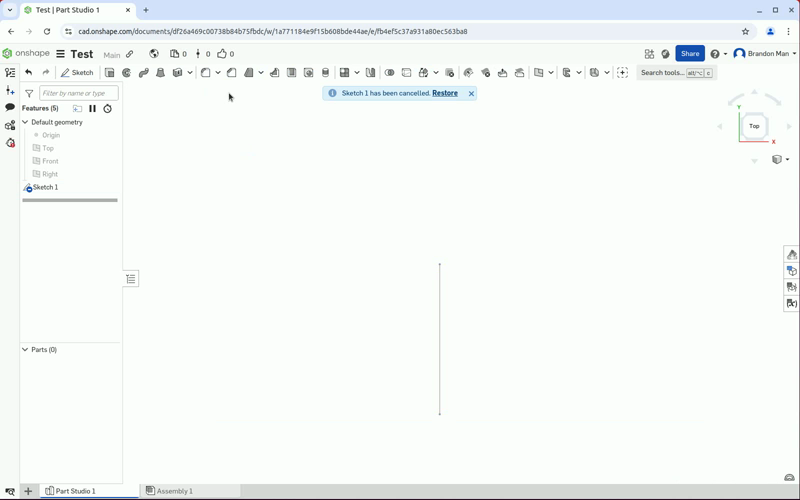
key(shift+h)
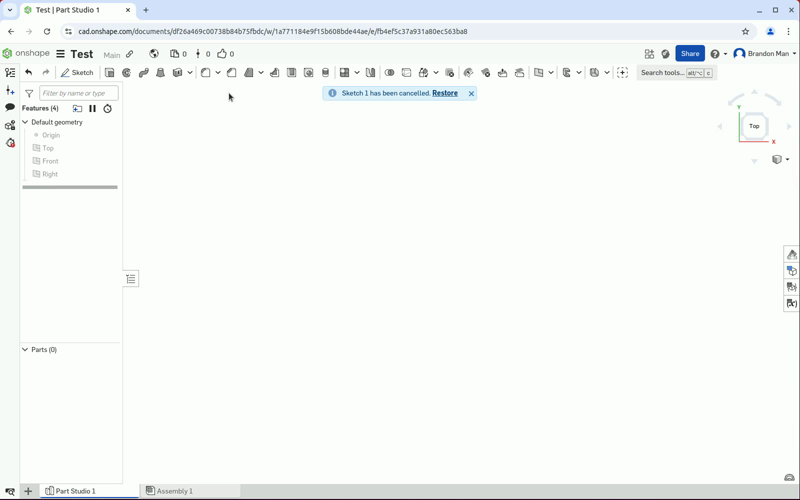
mouse_move(73, 352)
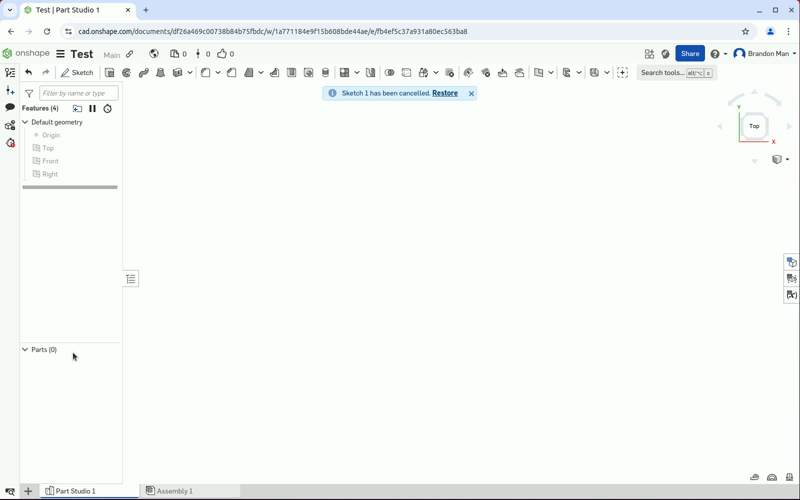
key(y)
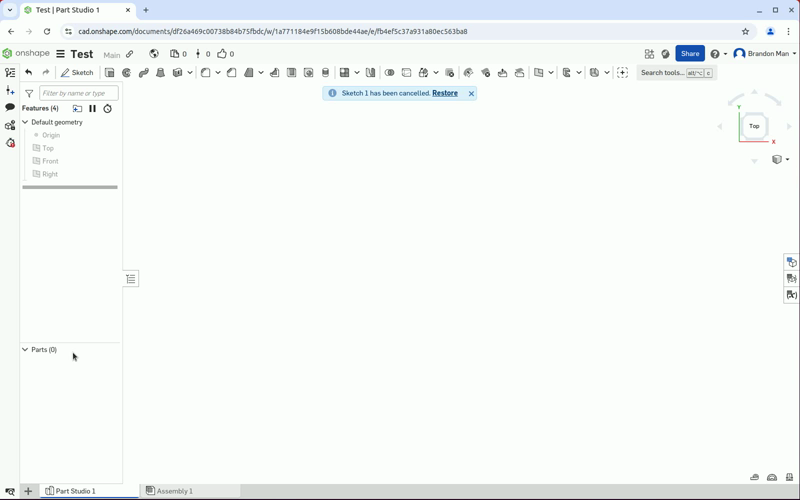
key(shift+p)
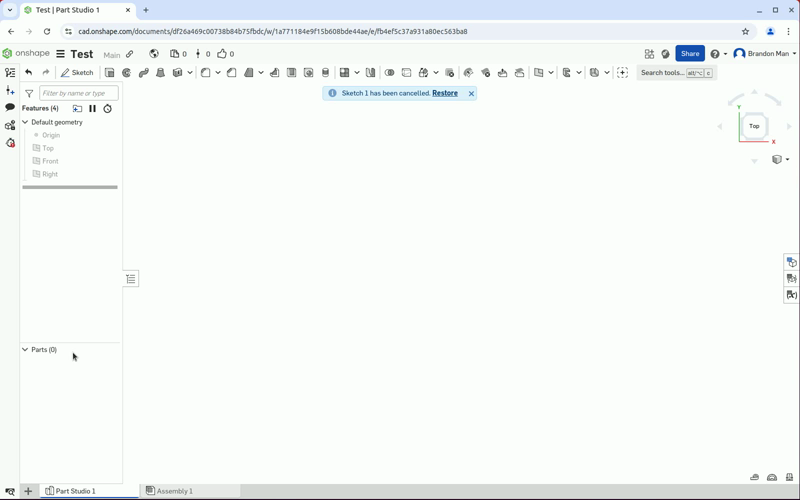
key(space)
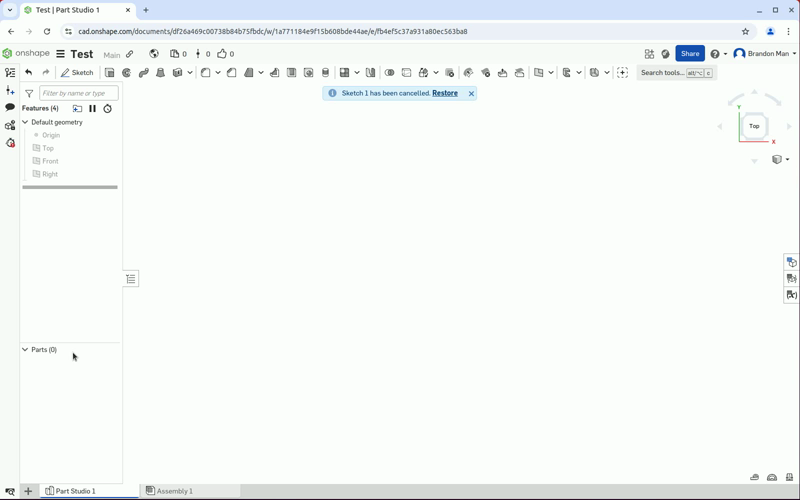
key_down(shift)
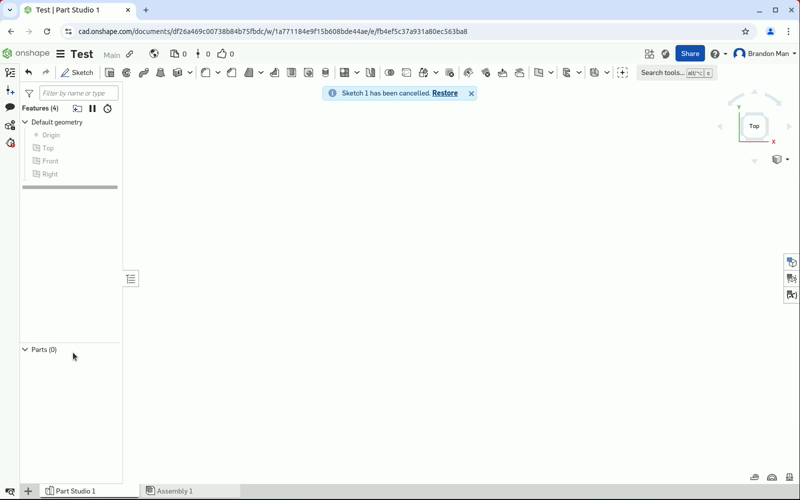
key(up)
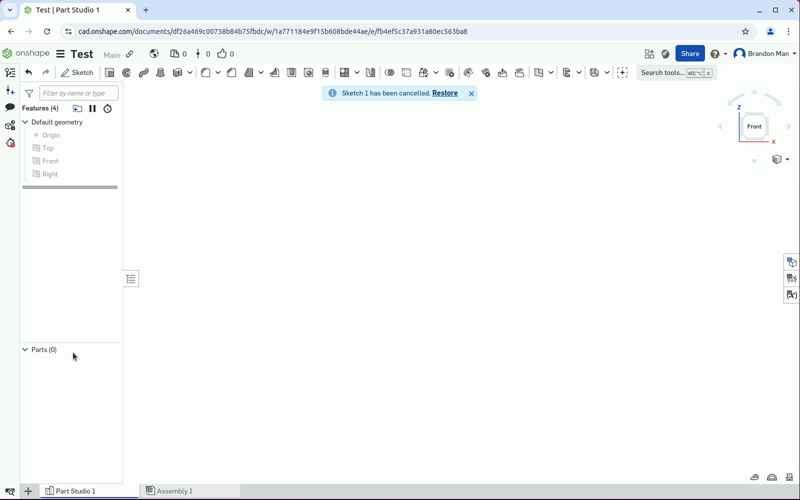
key_up(shift)
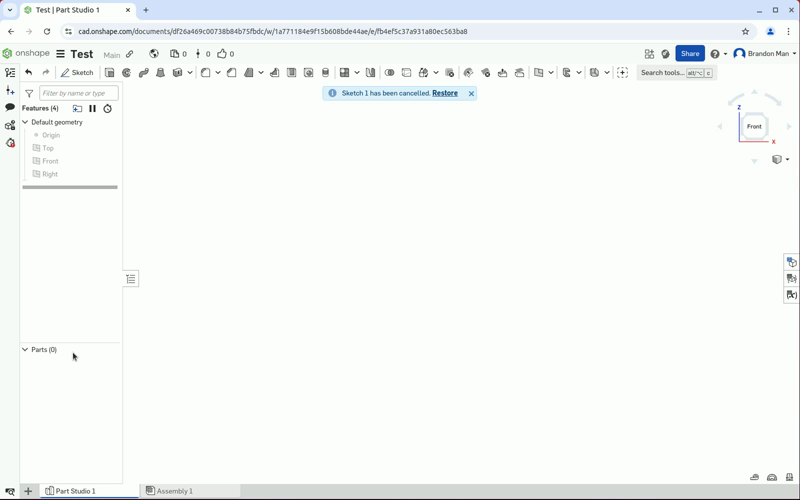
mouse_move(73, 352)
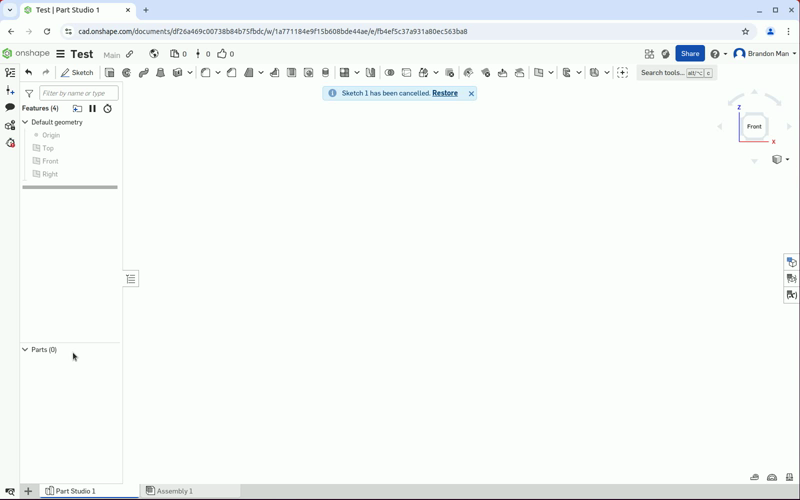
key(shift+y)
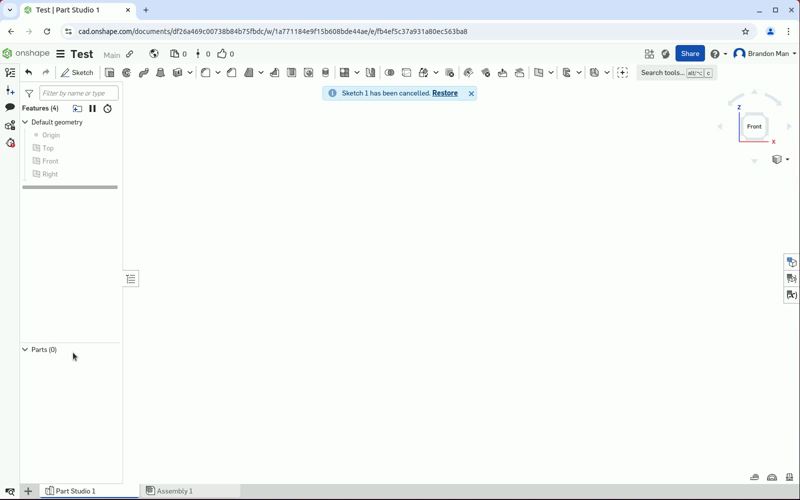
key(shift+s)
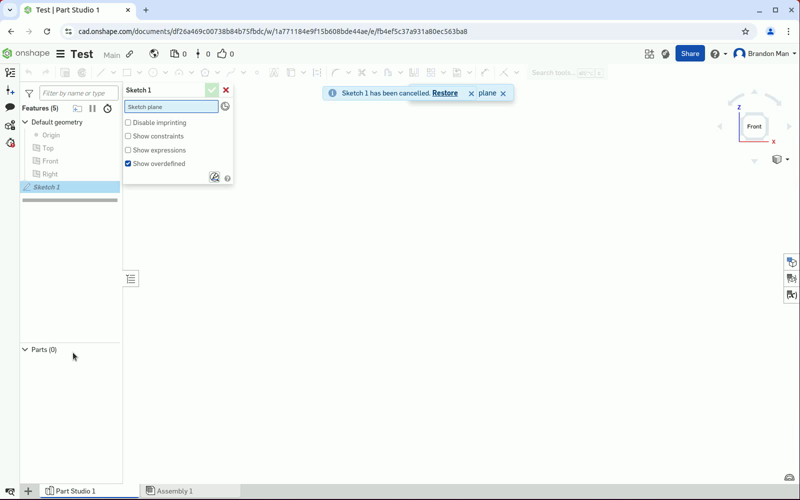
mouse_move(73, 163)
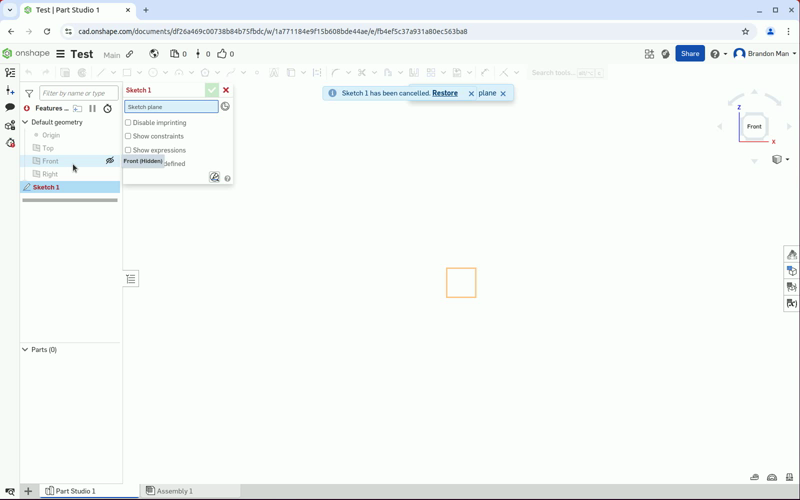
click(73, 163)
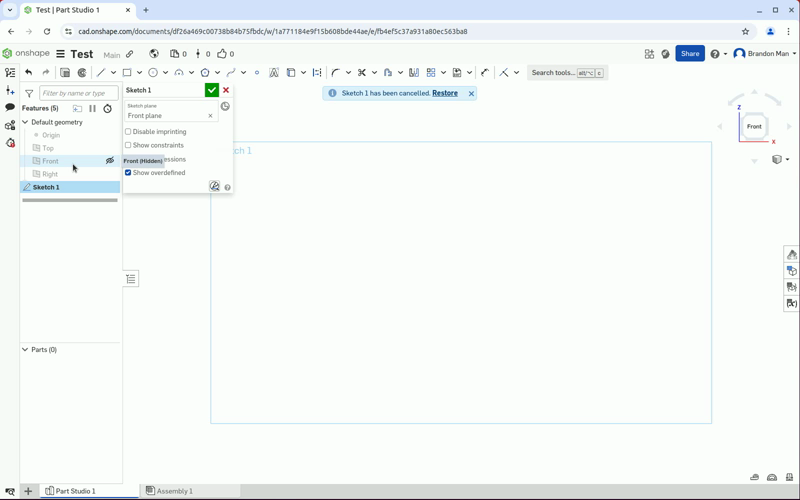
mouse_move(73, 352)
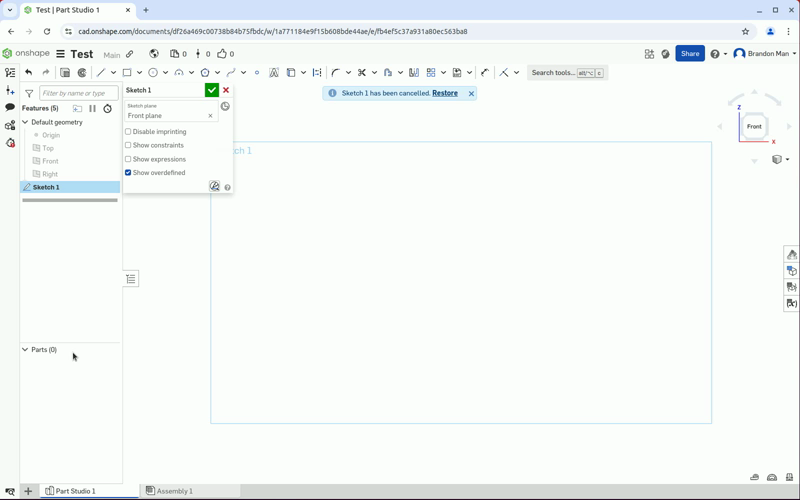
key(y)
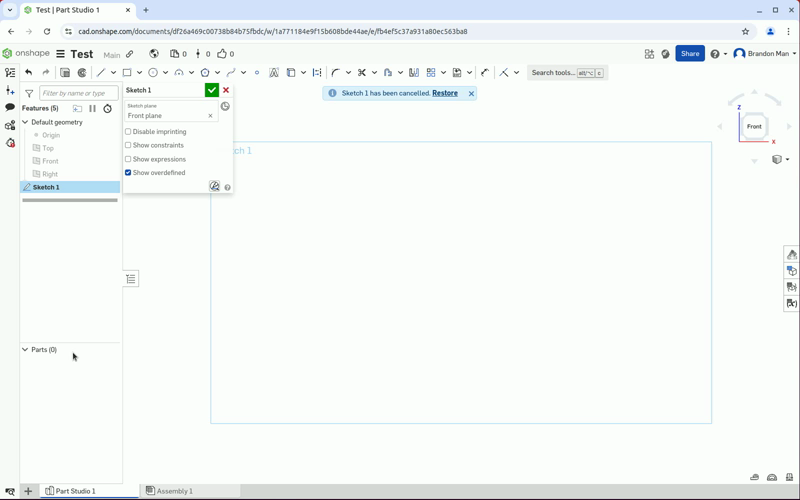
key(c)
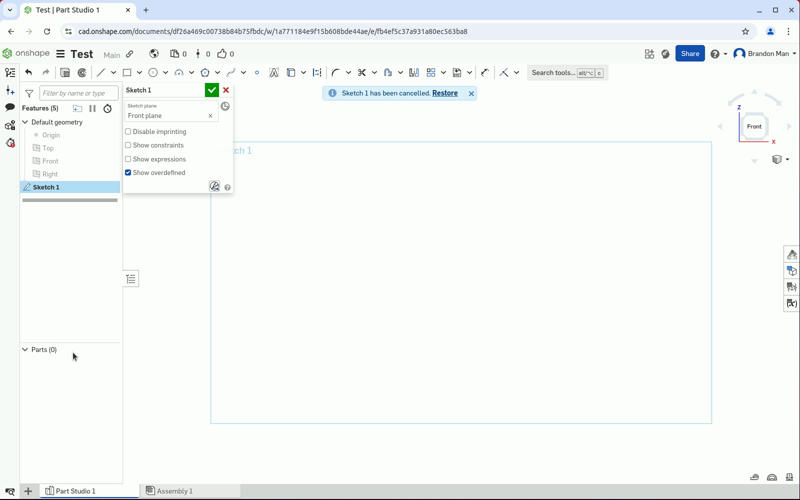
key_down(shift)
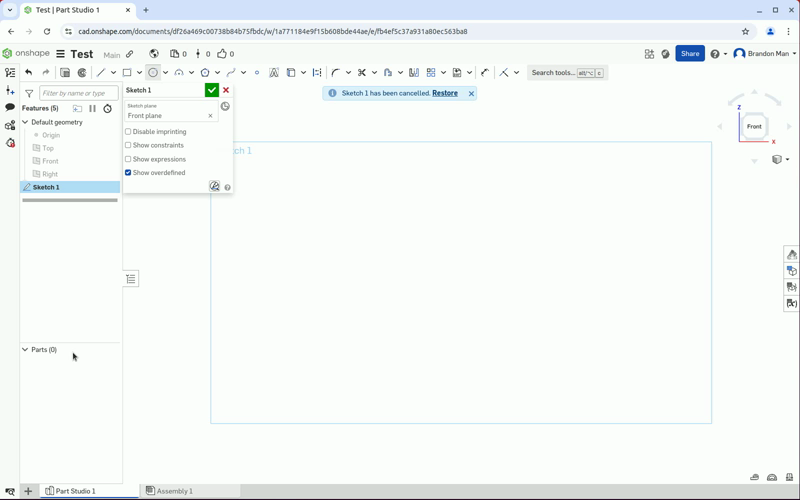
mouse_move(461, 282)
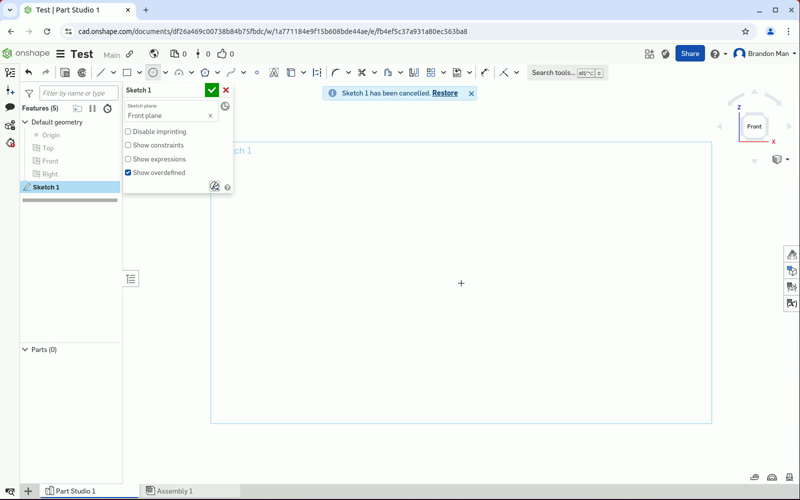
click(461, 282)
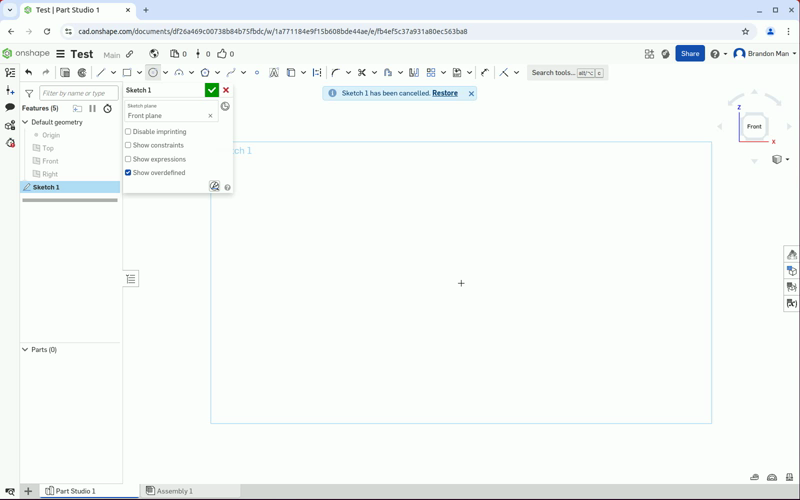
key_up(shift)
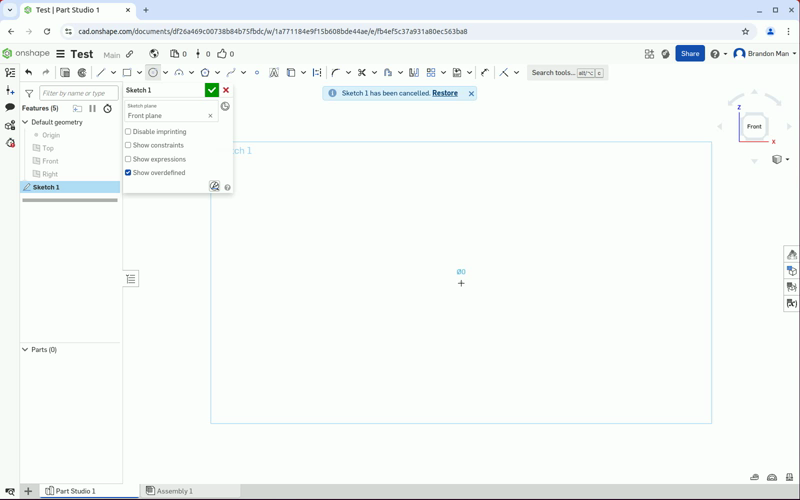
mouse_move(484, 282)
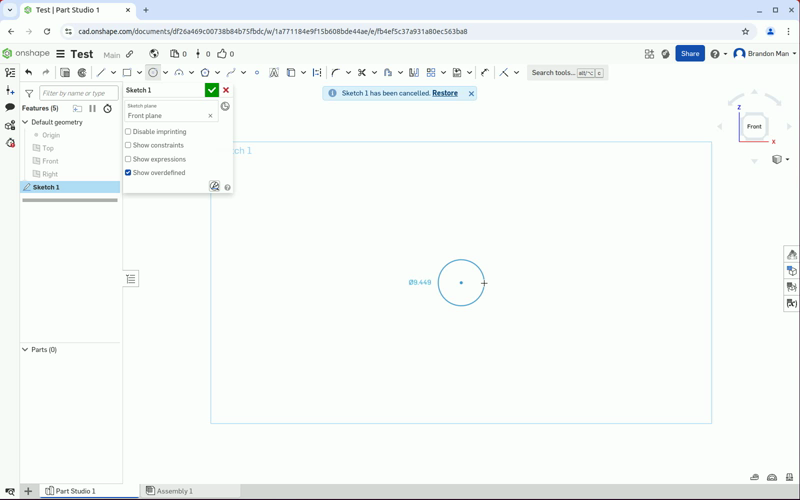
click(484, 282)
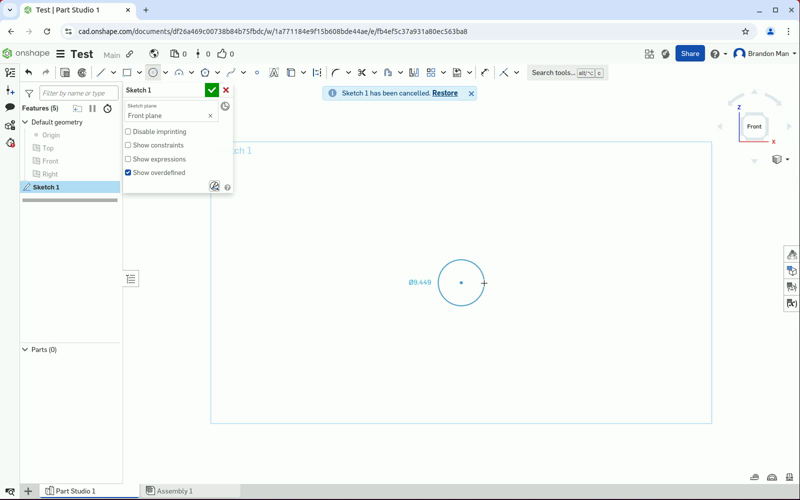
key(esc)
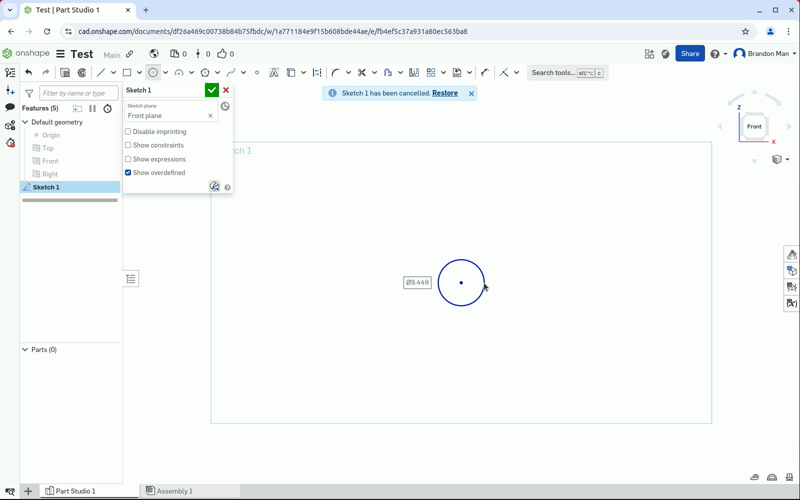
key(c)
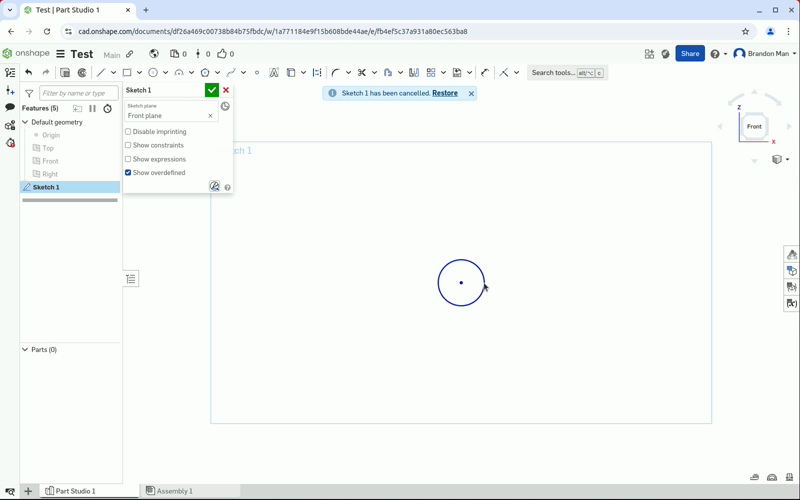
key_down(shift)
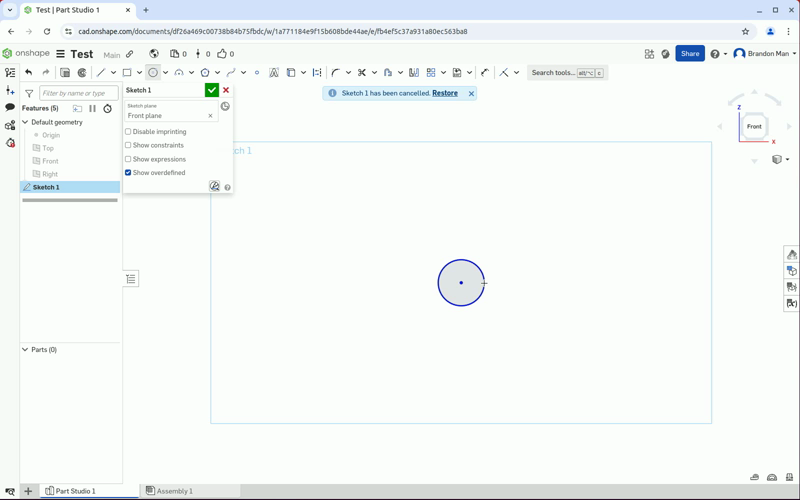
mouse_move(461, 282)
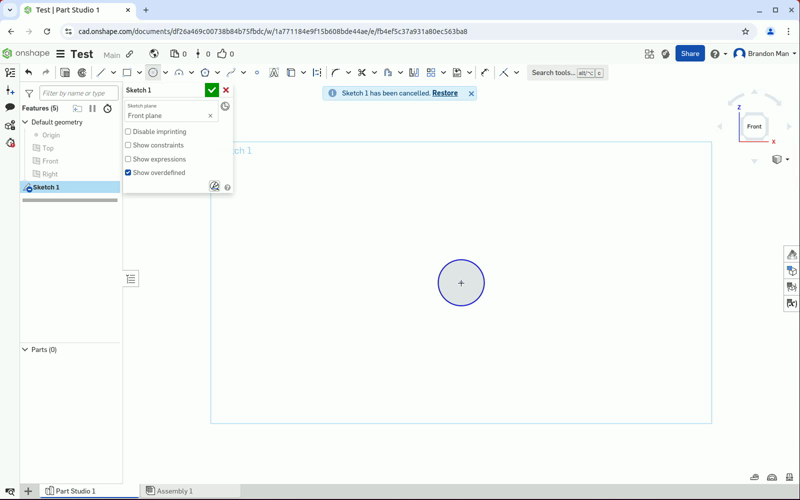
click(461, 282)
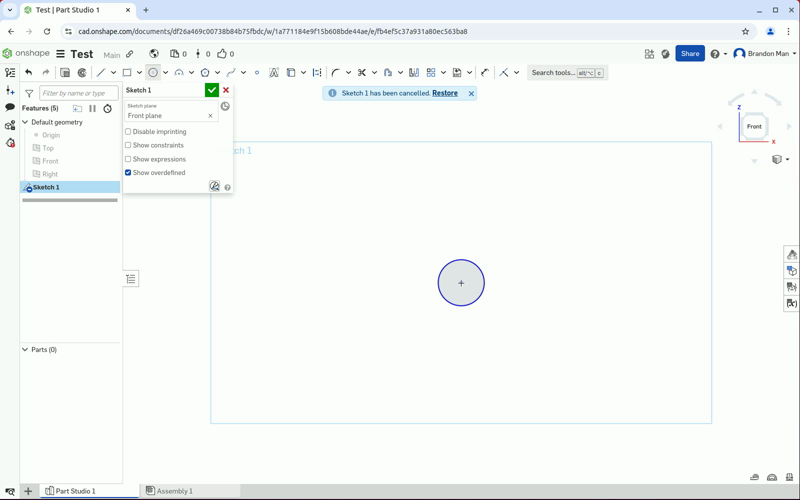
key_up(shift)
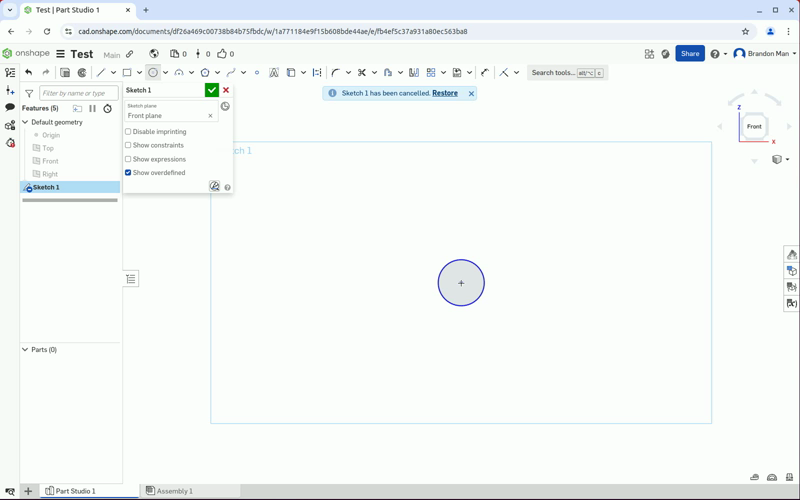
mouse_move(474, 282)
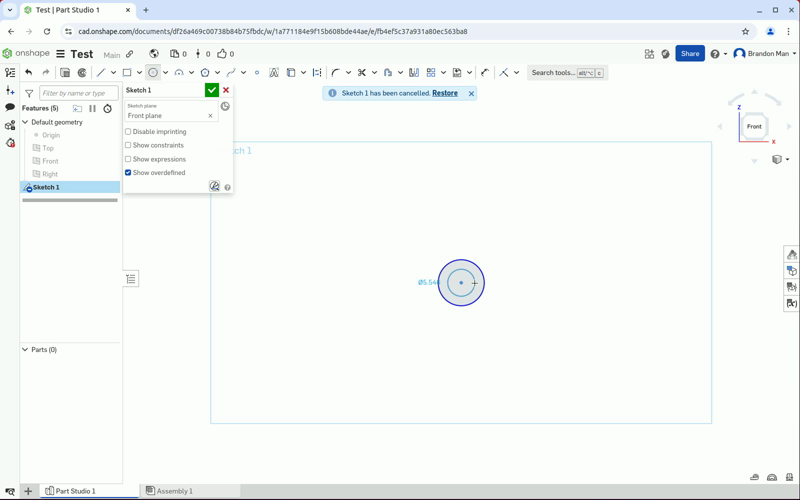
click(474, 282)
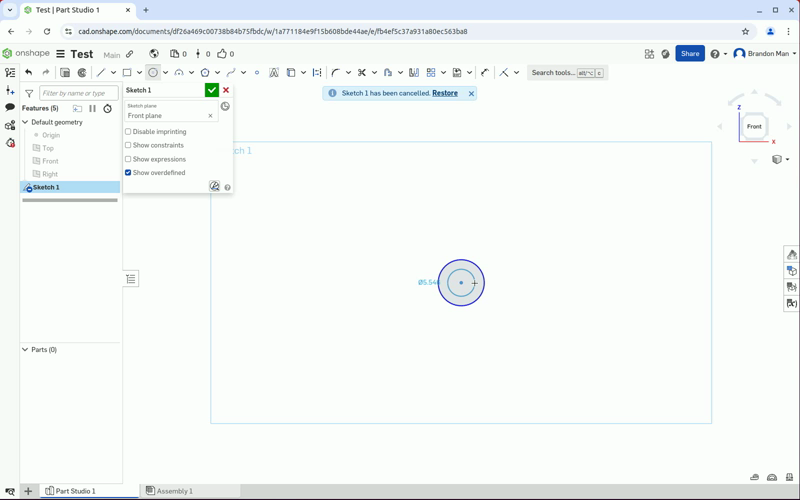
key(esc)
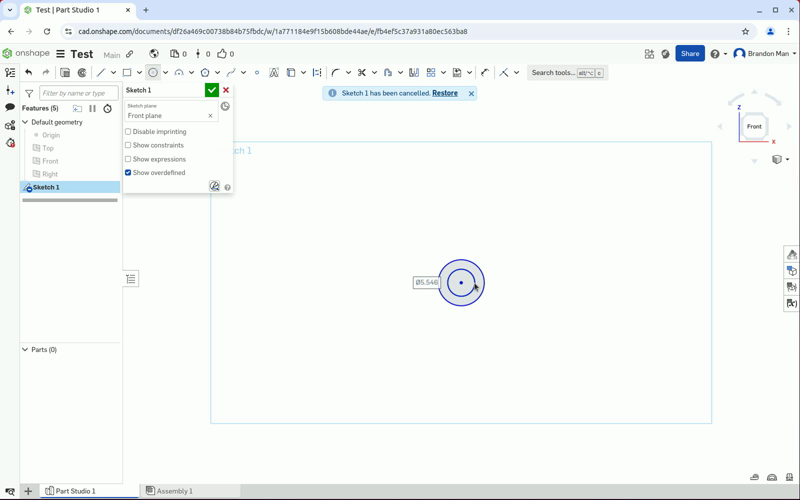
mouse_move(464, 268)
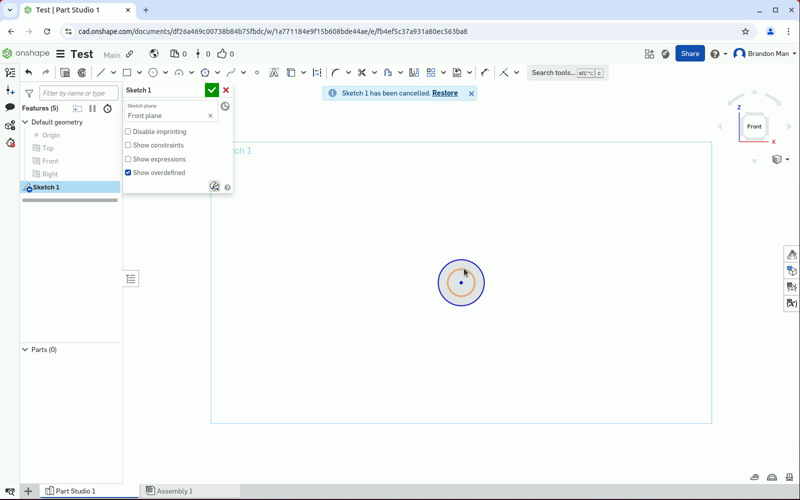
scroll(6)
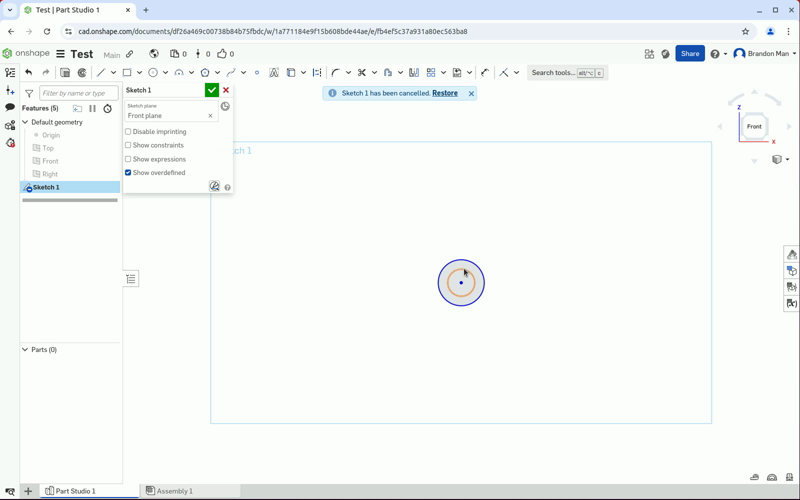
scroll(6)
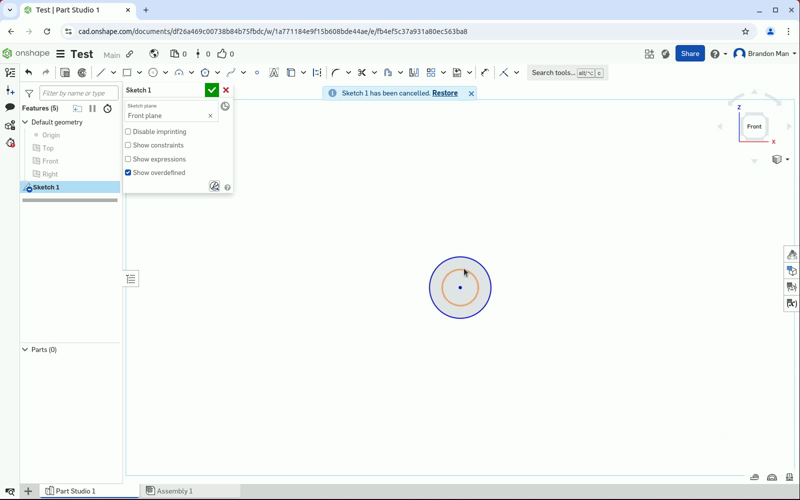
scroll(6)
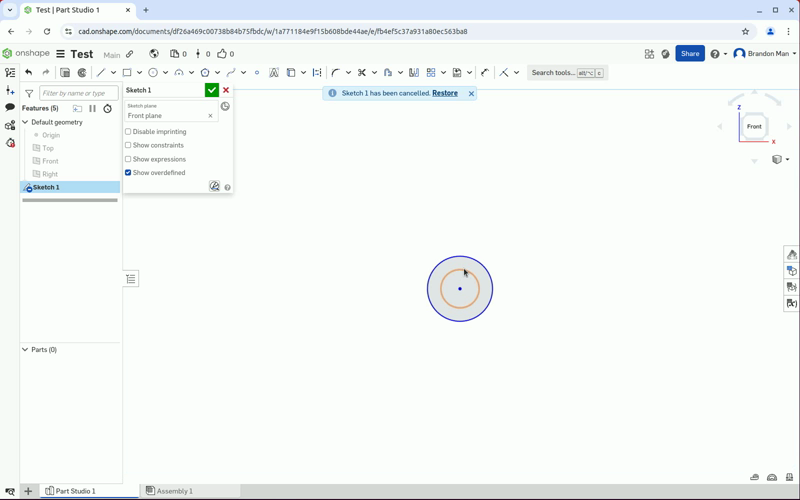
scroll(6)
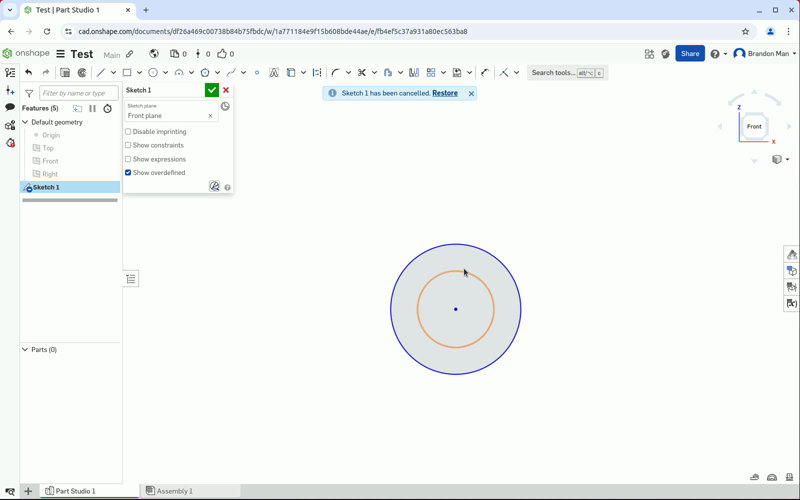
scroll(6)
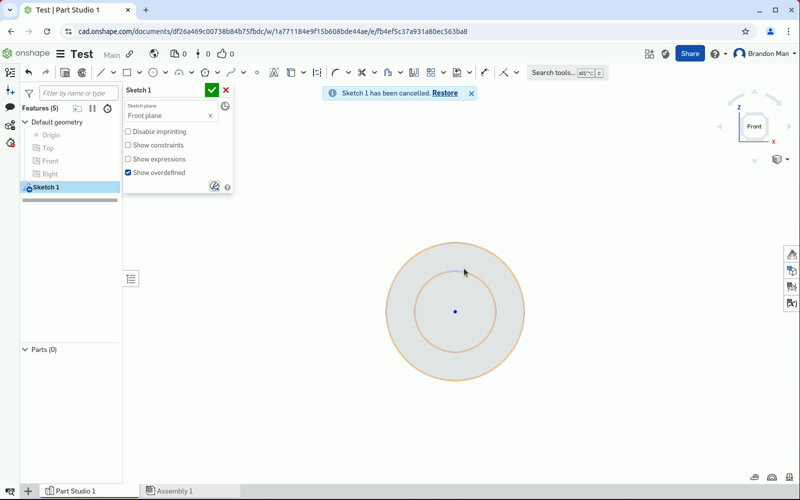
scroll(6)
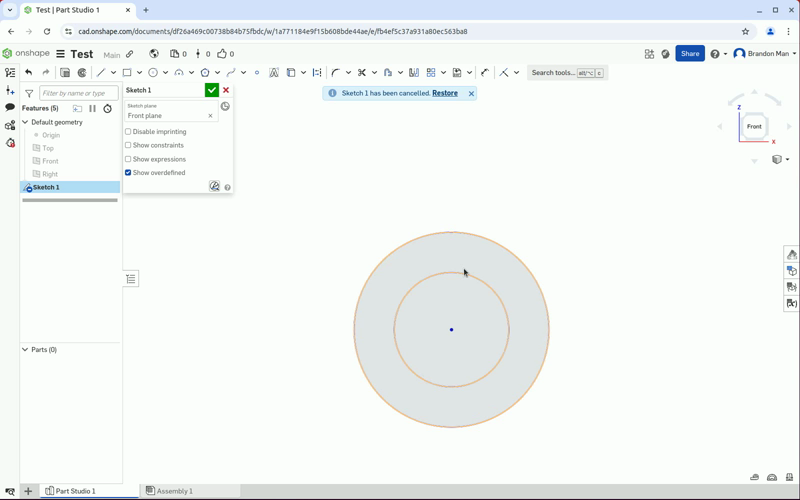
scroll(6)
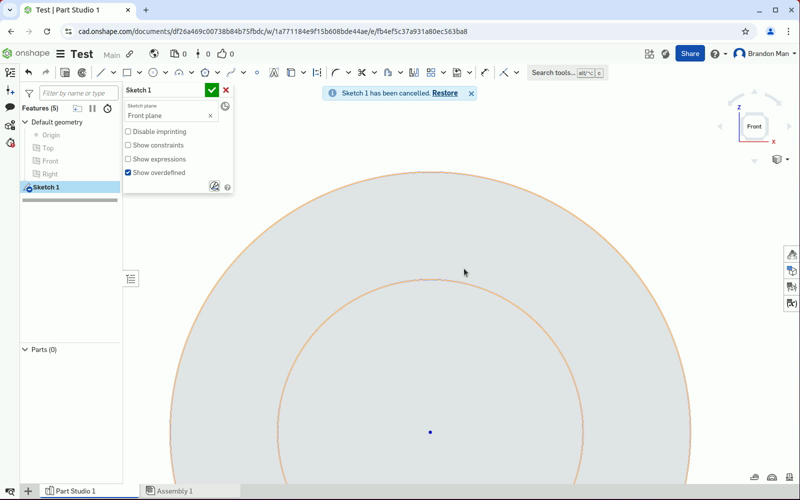
click(464, 268)
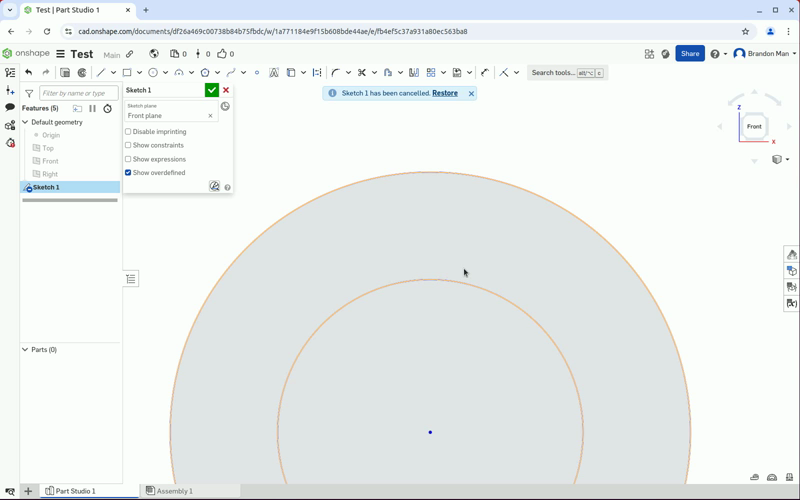
scroll(-6)
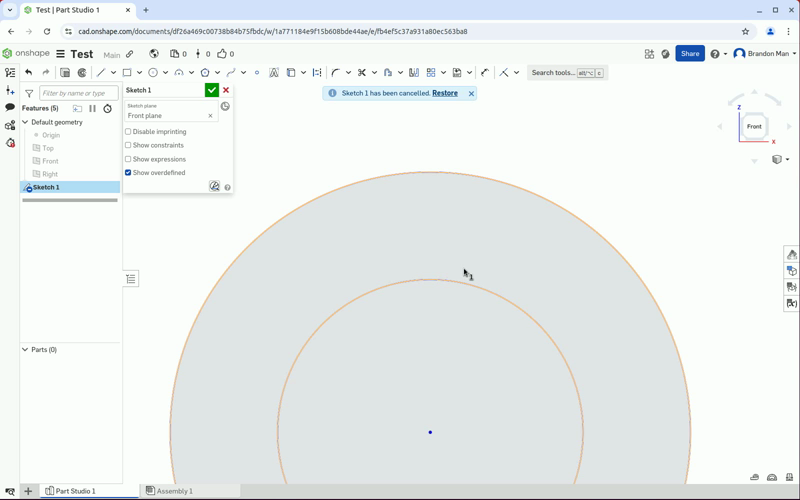
scroll(-6)
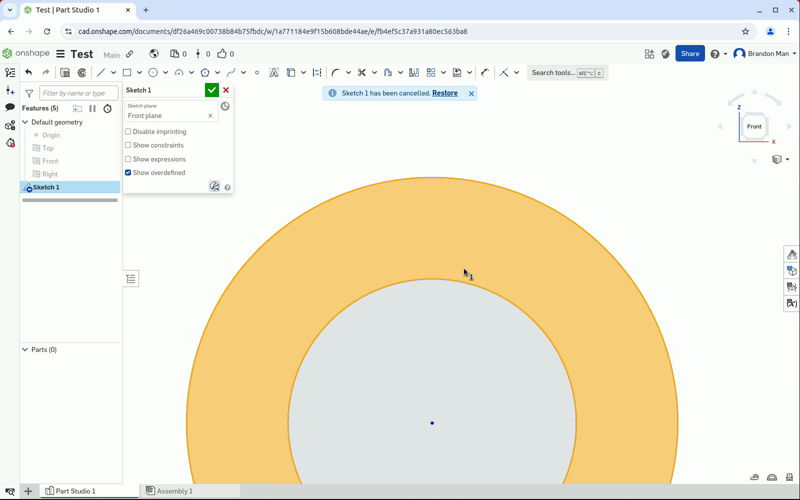
scroll(-6)
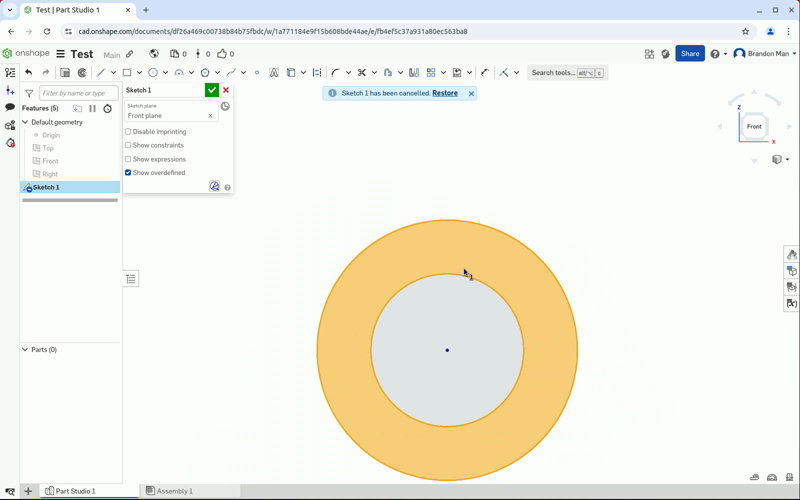
scroll(-6)
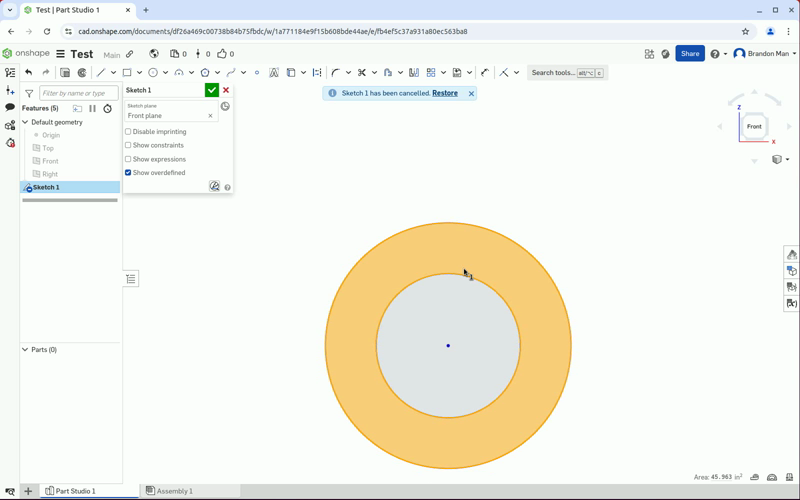
scroll(-6)
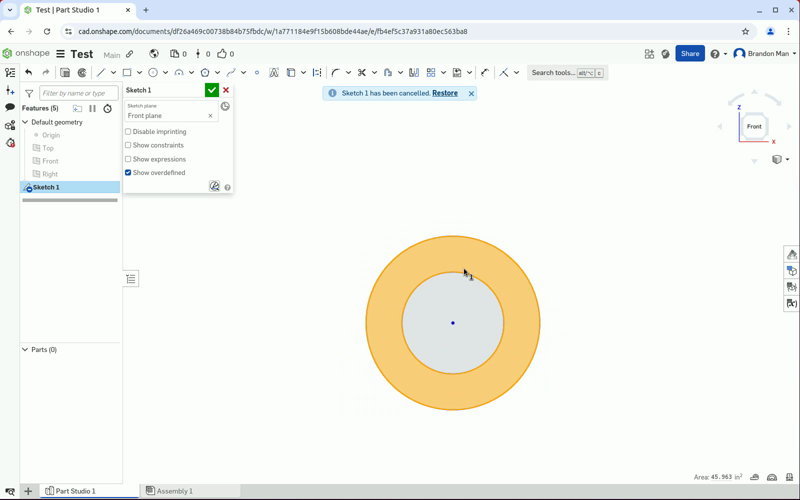
scroll(-6)
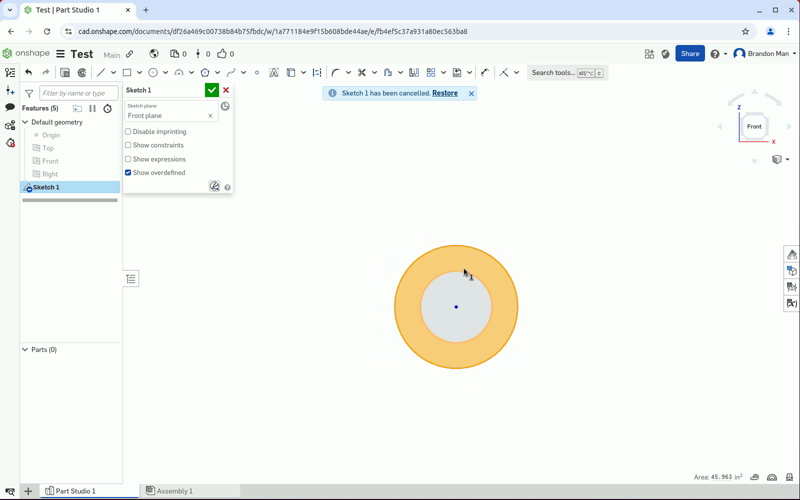
scroll(-6)
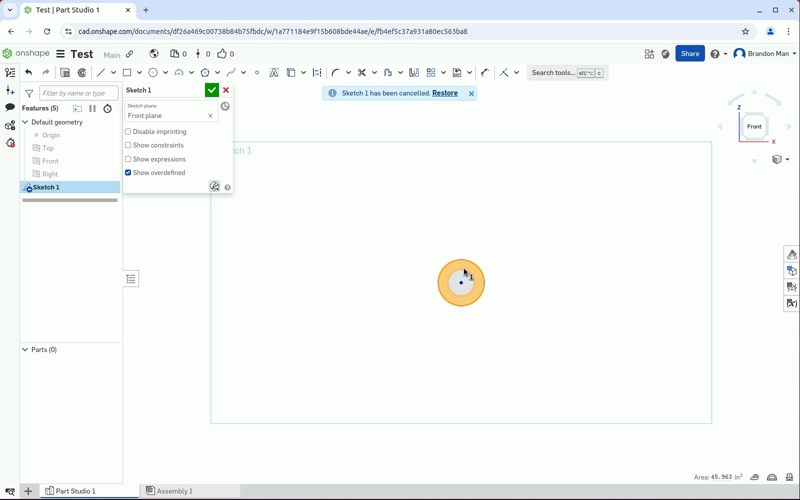
mouse_move(73, 352)
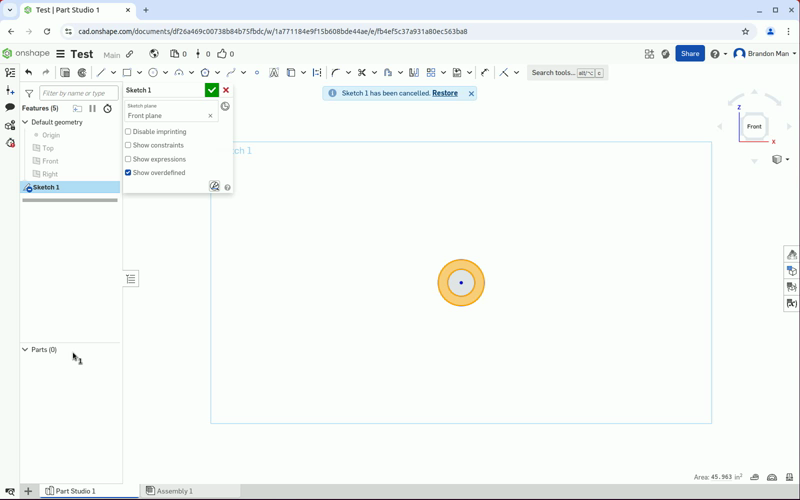
key(shift+y)
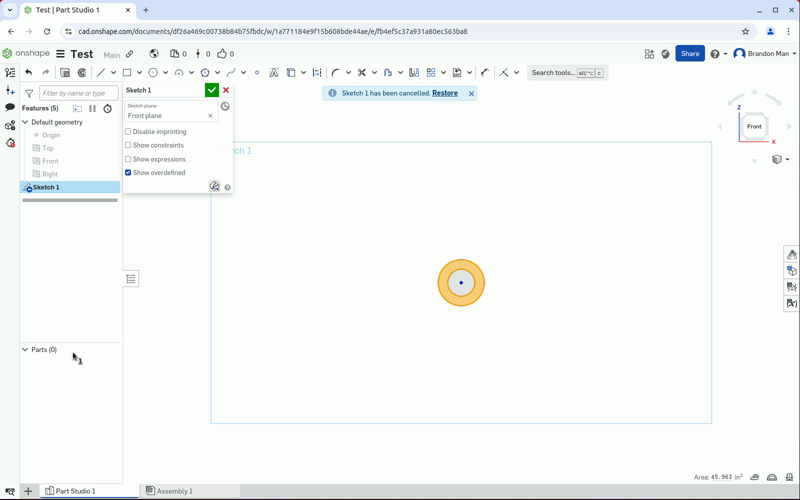
key(shift+e)
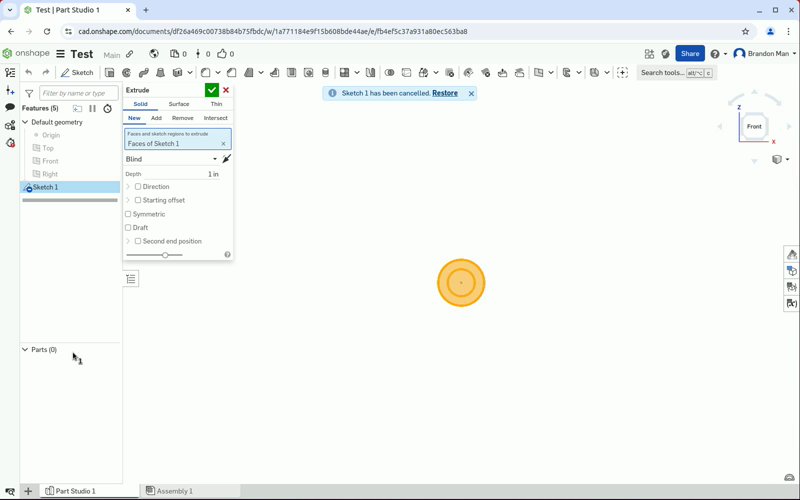
mouse_move(143, 106)
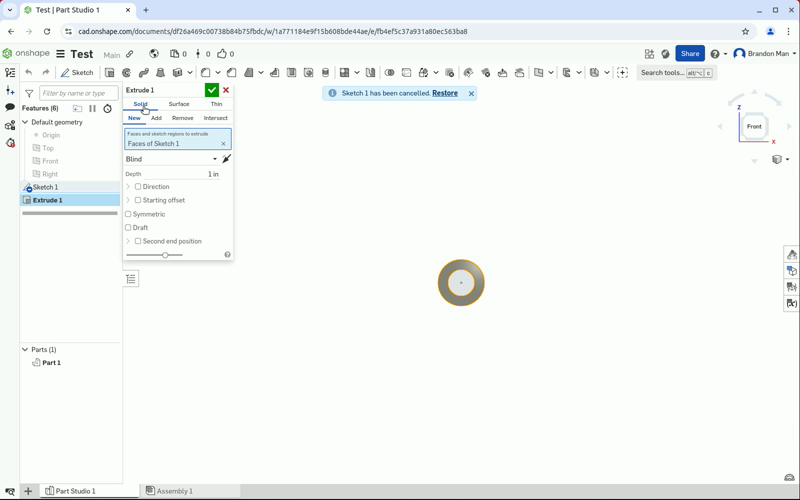
click(143, 106)
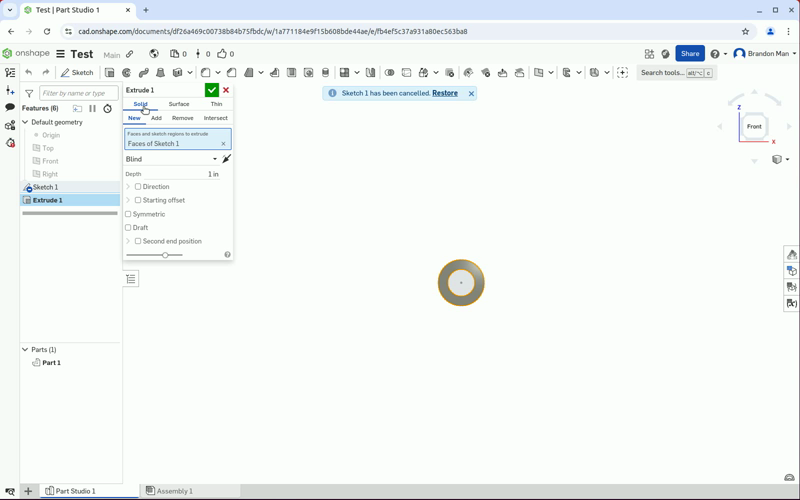
mouse_move(137, 120)
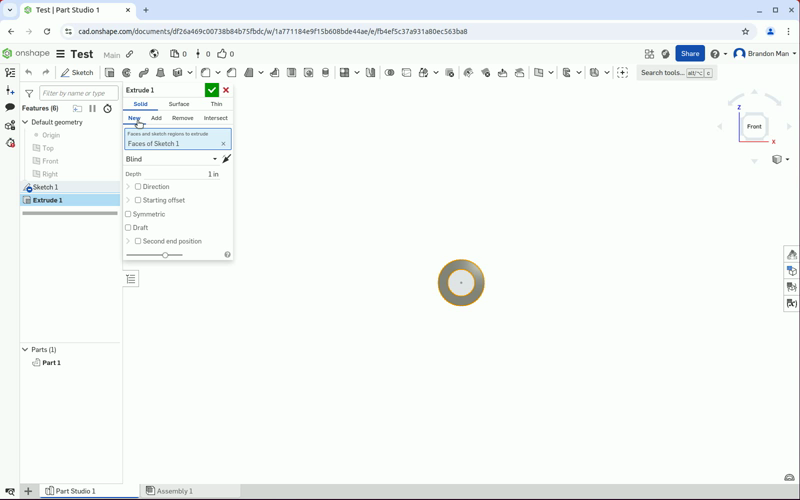
click(137, 120)
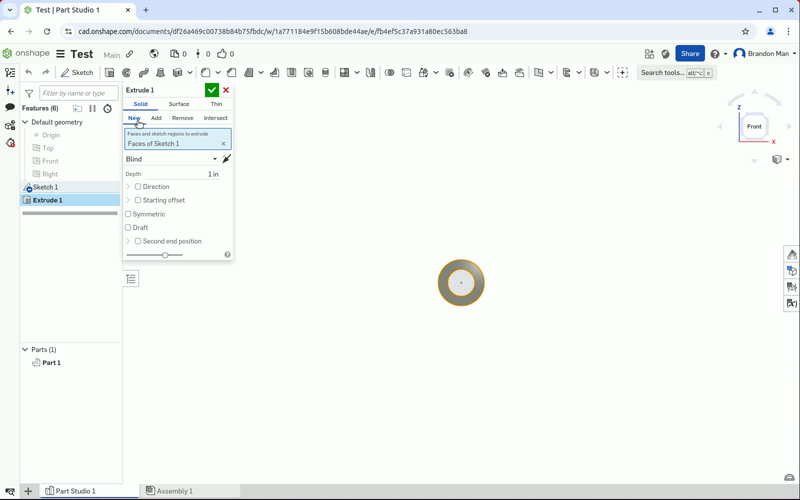
key(tab, 4)
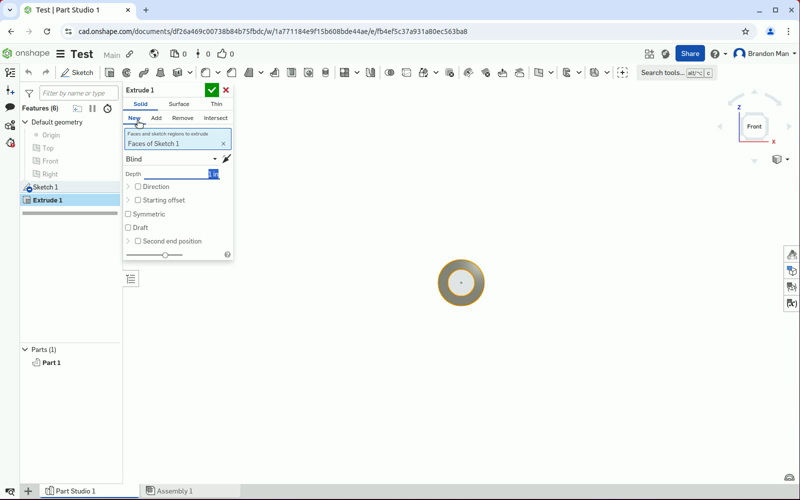
text(5.296)
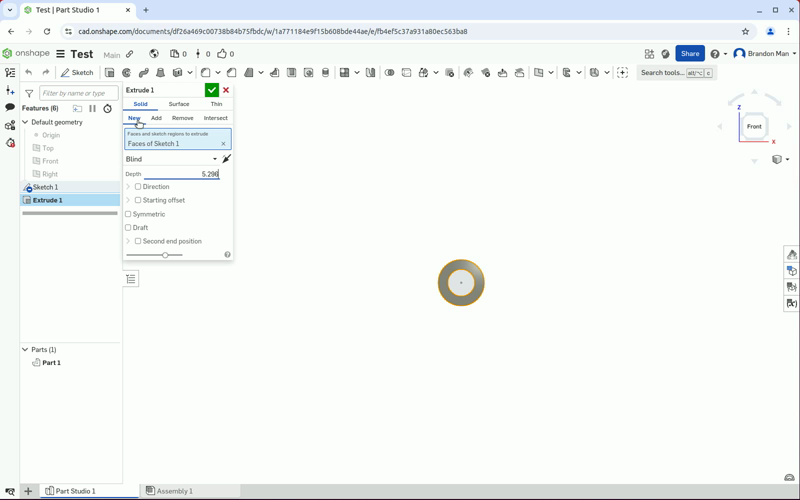
key(tab, 3)
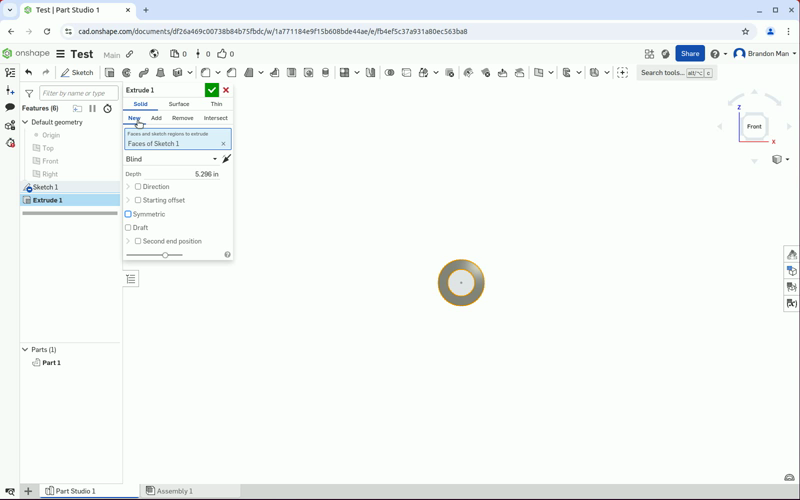
key(space)
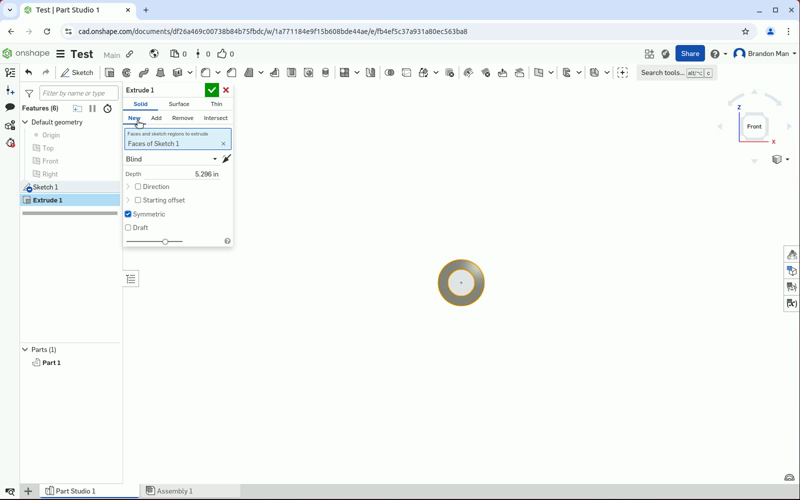
key(enter)
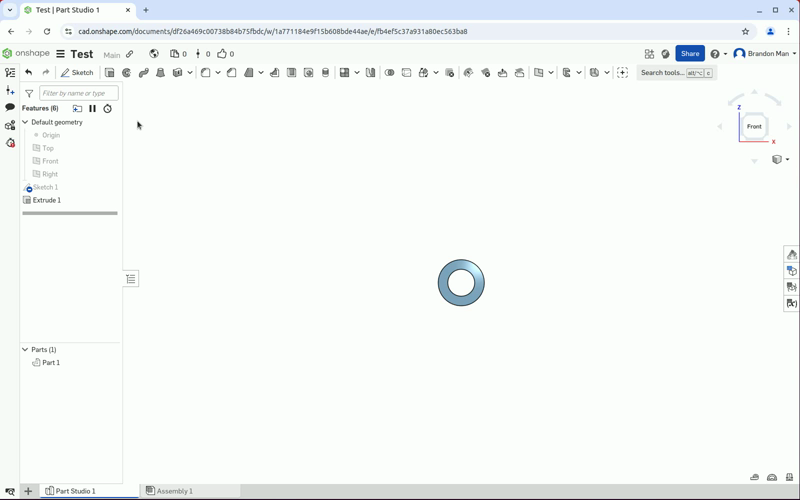
key(shift+h)
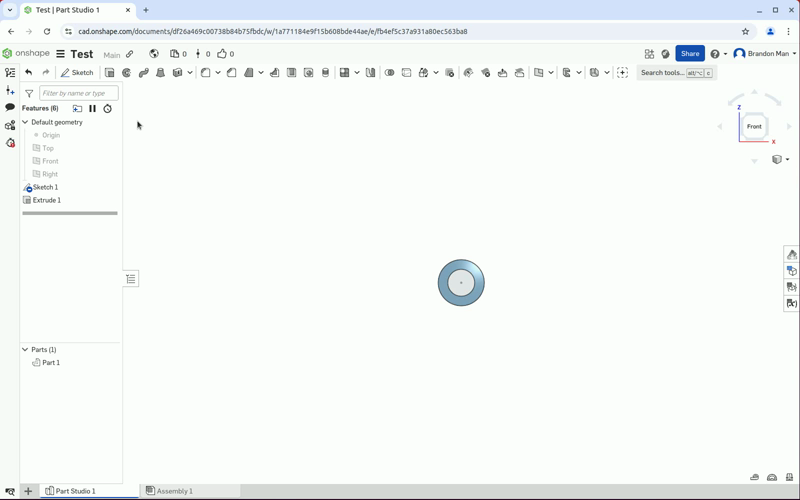
key(shift+h)
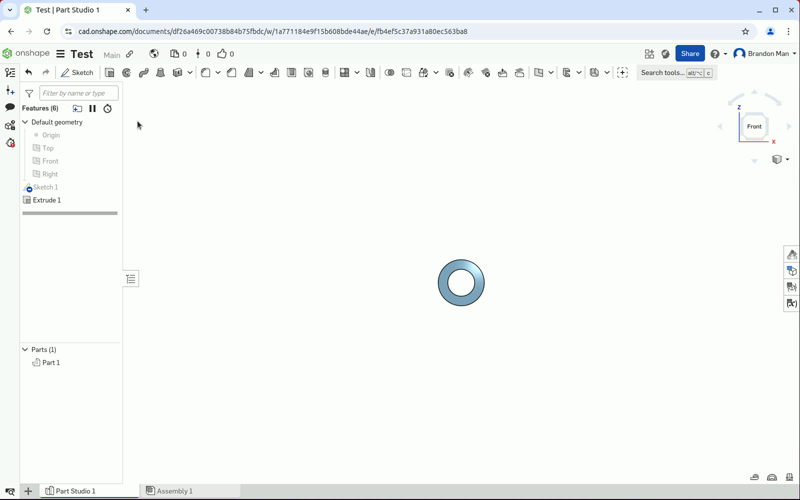
mouse_move(73, 189)
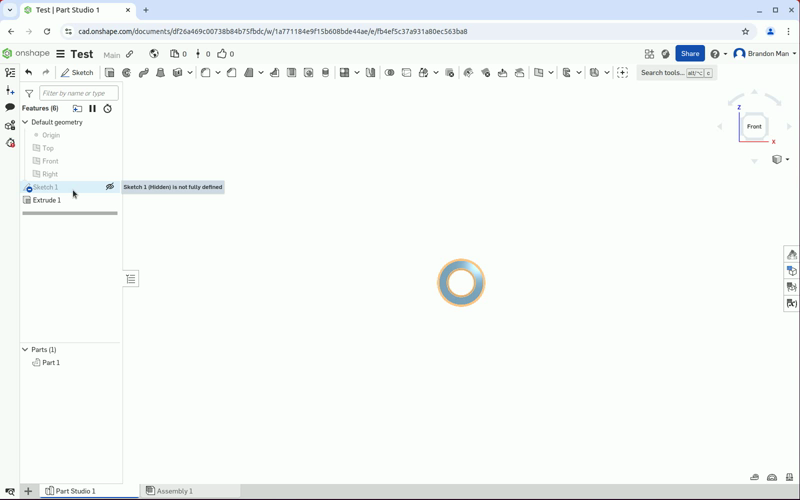
click(73, 189)
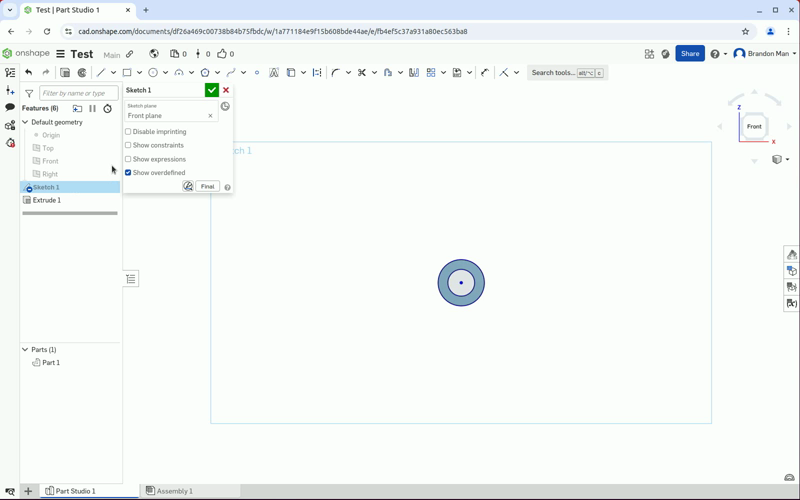
mouse_move(229, 92)
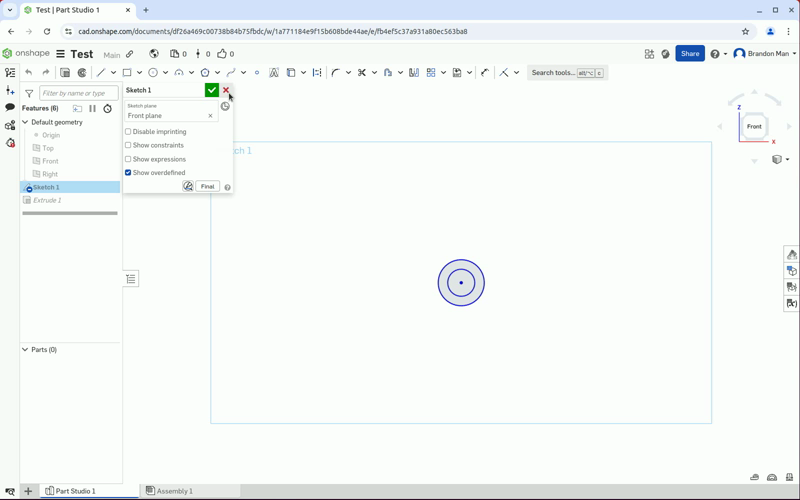
click(229, 92)
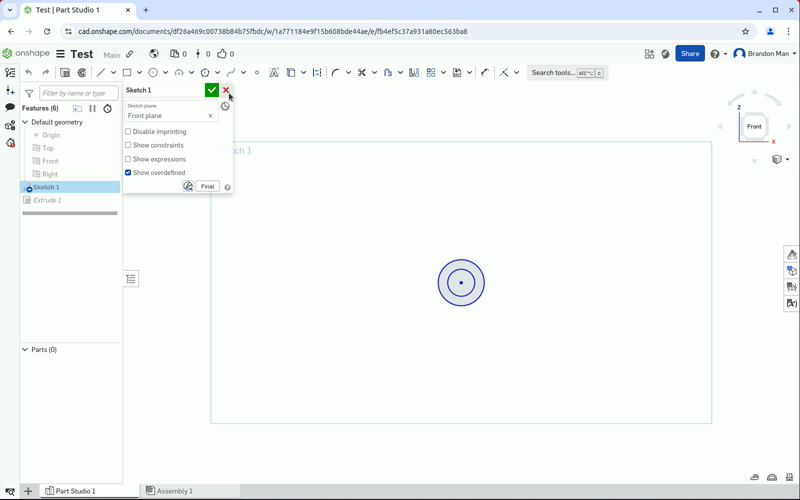
key(shift+s)
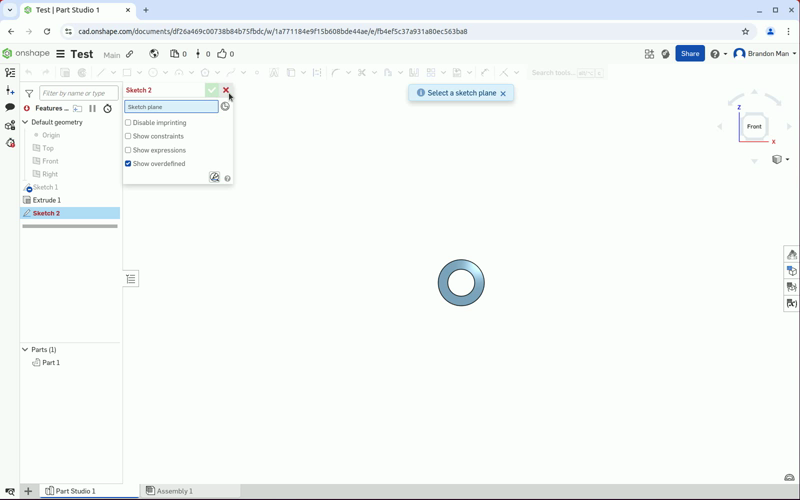
mouse_move(73, 163)
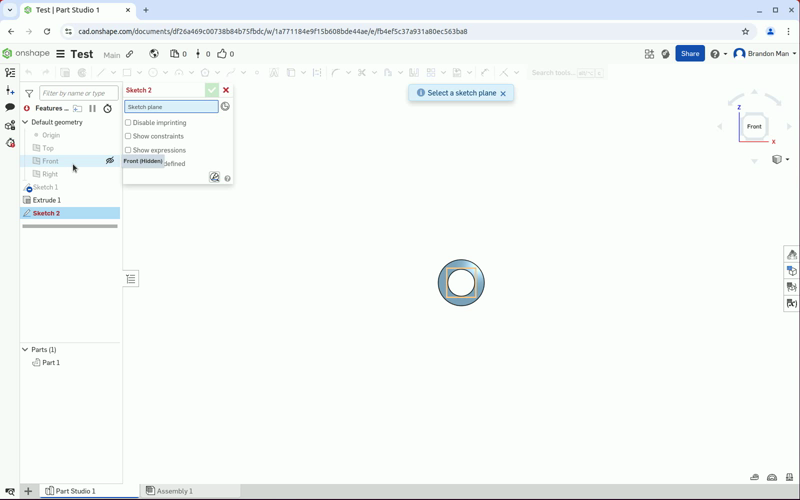
click(73, 163)
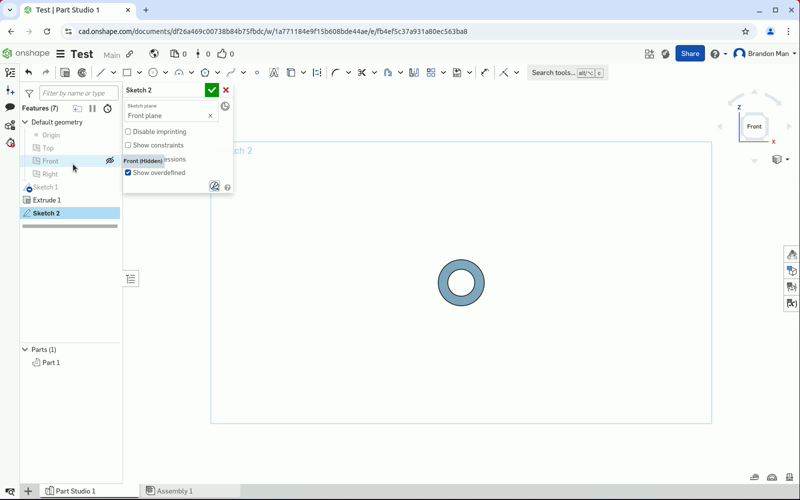
mouse_move(73, 352)
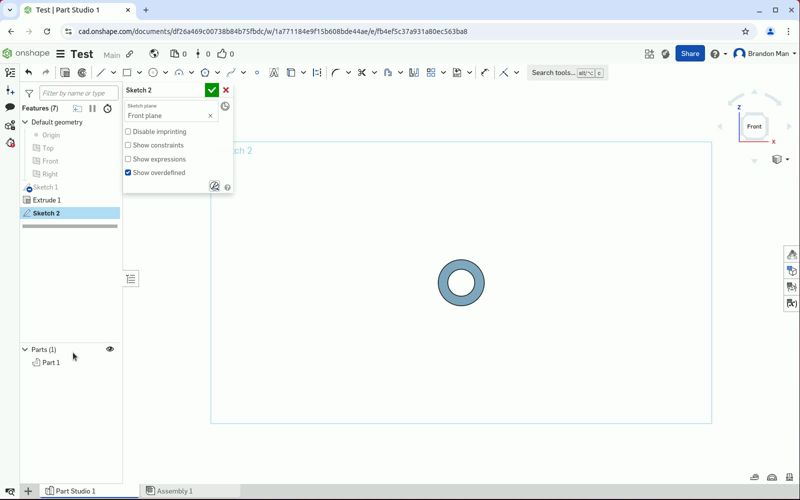
key(y)
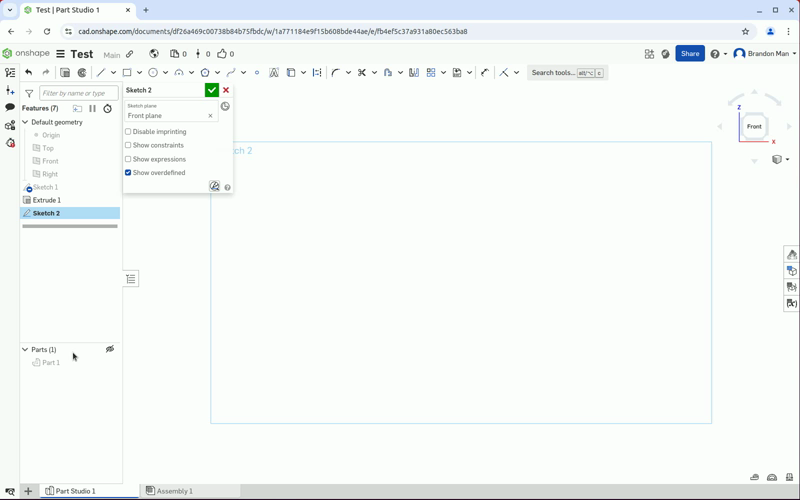
key(l)
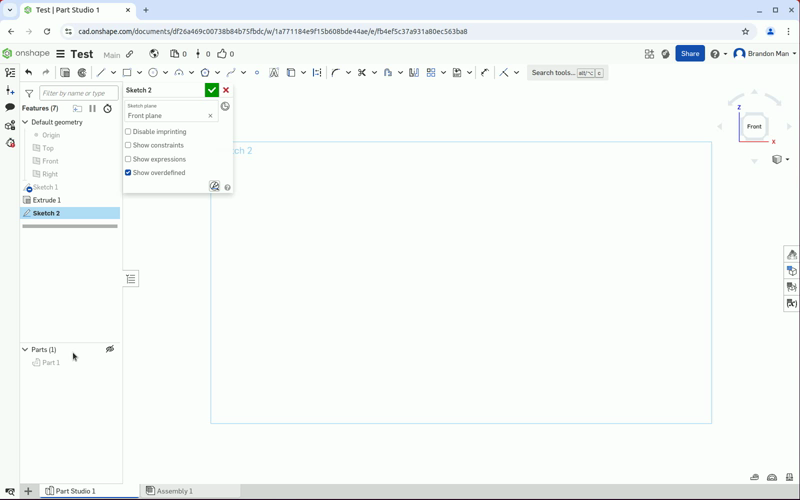
key_down(shift)
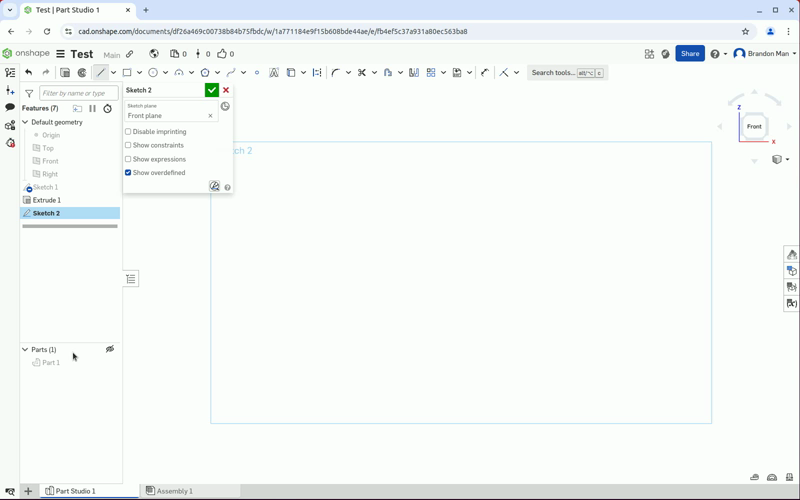
mouse_move(461, 305)
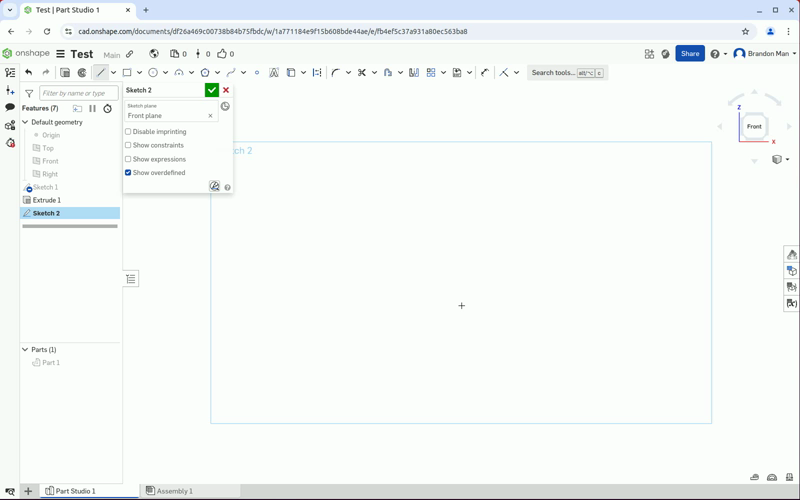
click(461, 305)
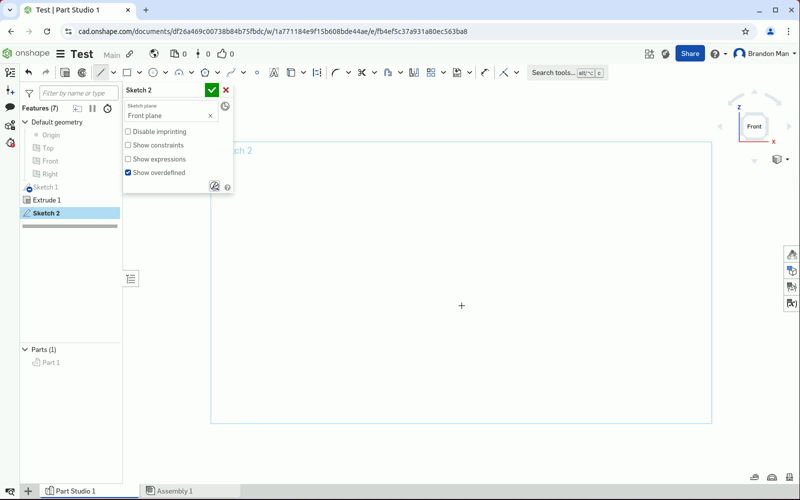
key_up(shift)
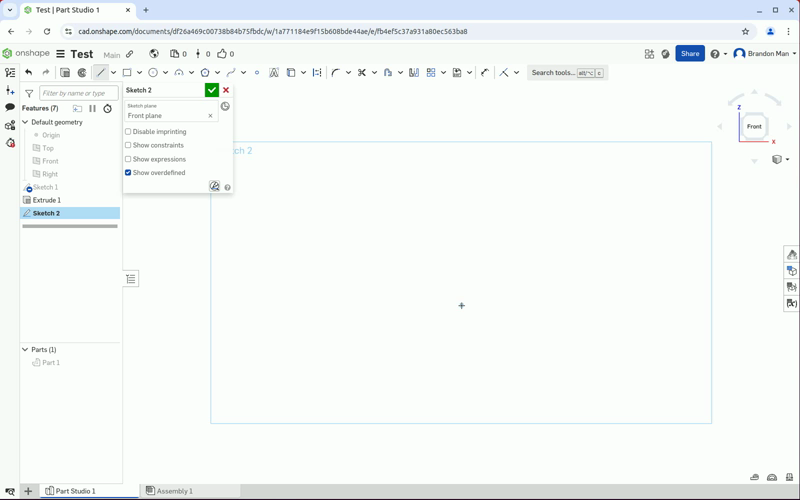
key_down(shift)
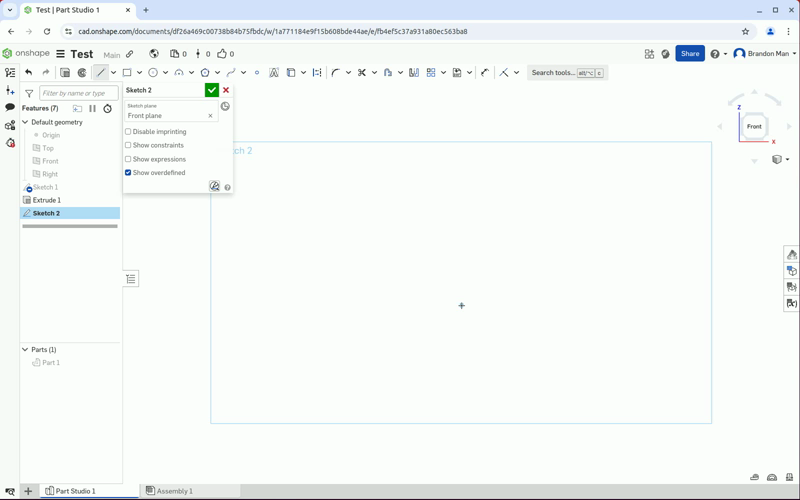
mouse_move(557, 300)
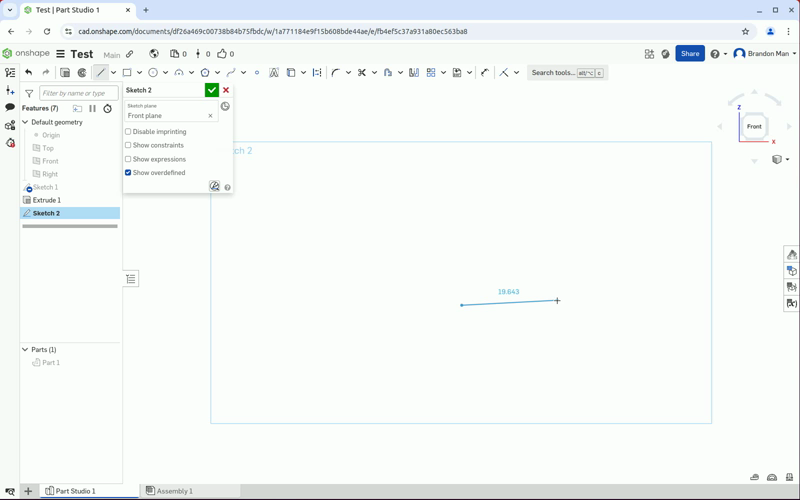
click(557, 300)
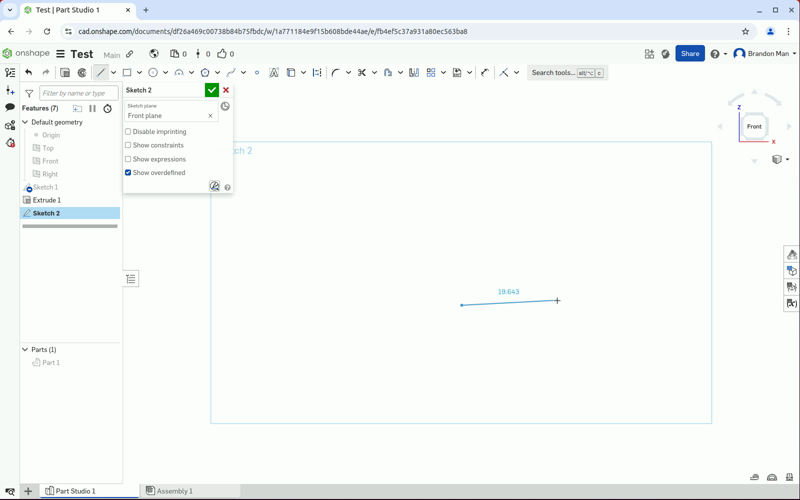
key_up(shift)
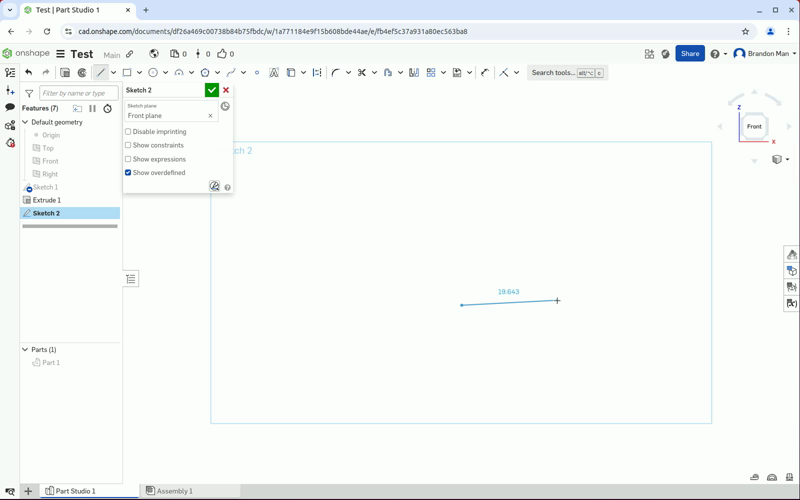
key(esc)
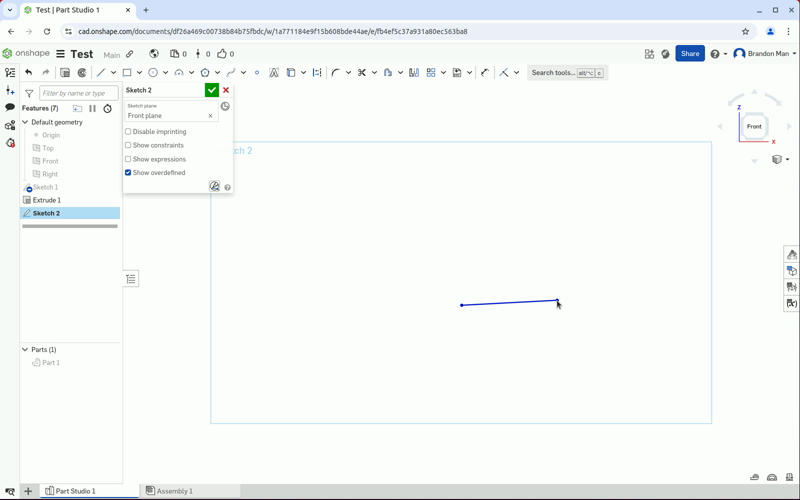
key(a)
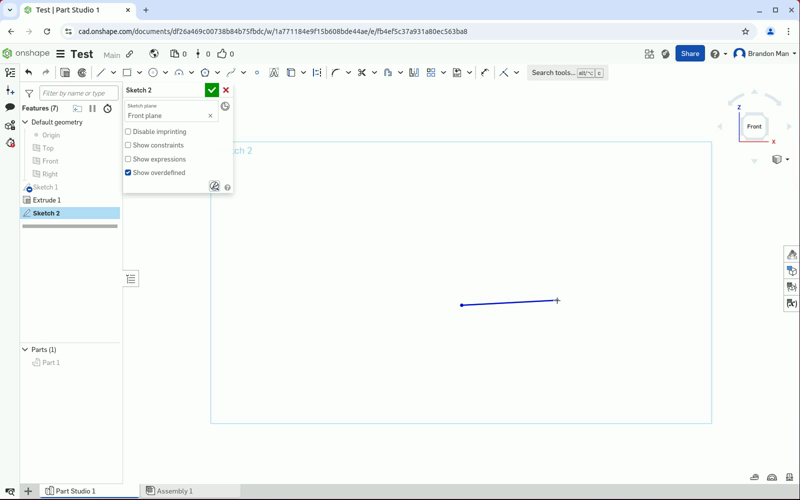
mouse_move(557, 300)
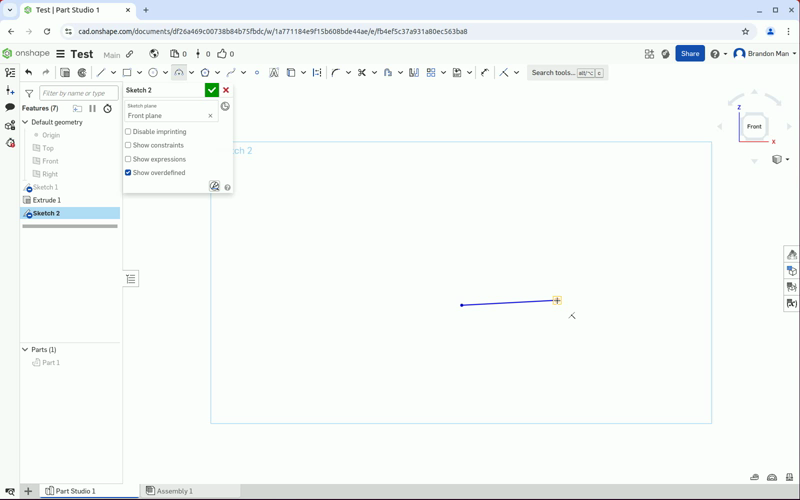
click(557, 300)
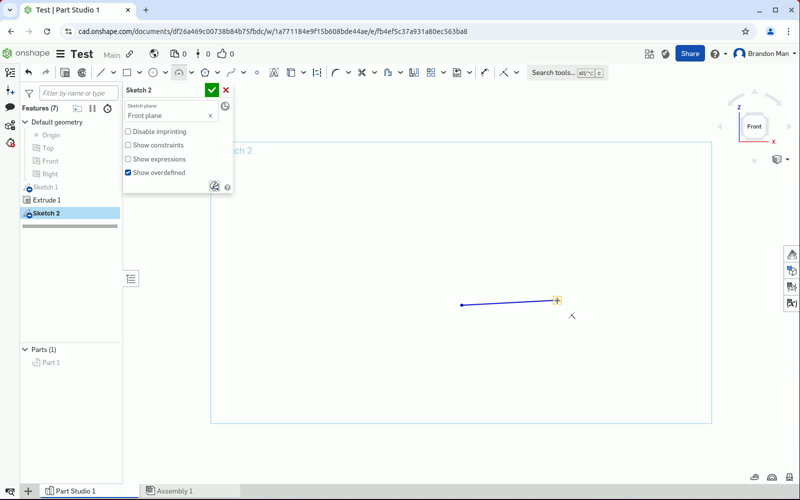
key_down(shift)
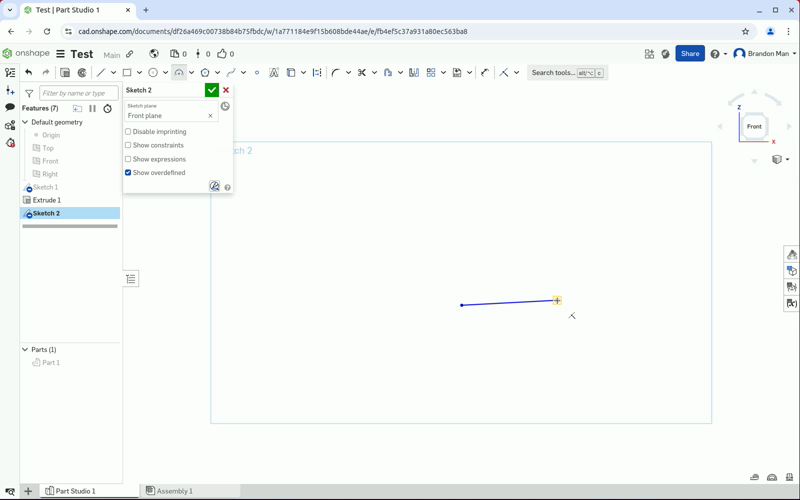
mouse_move(557, 265)
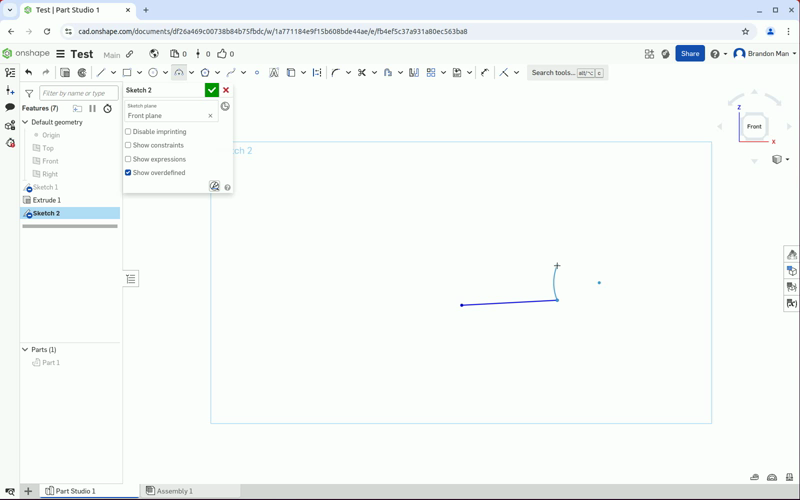
click(557, 265)
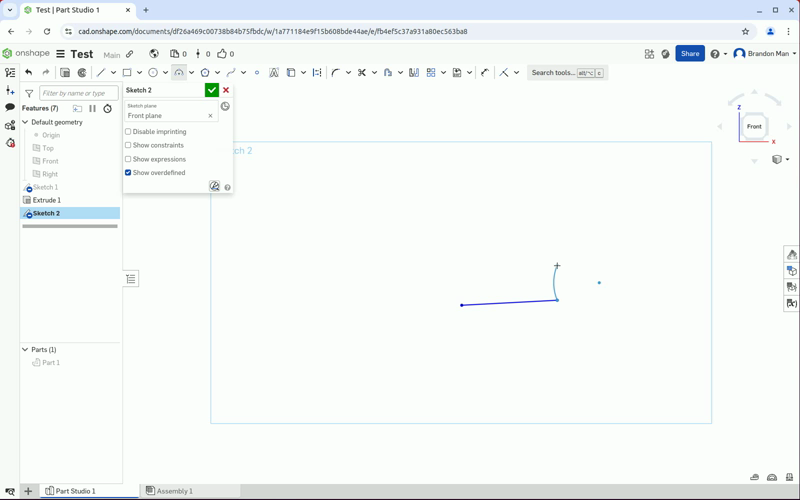
mouse_move(538, 282)
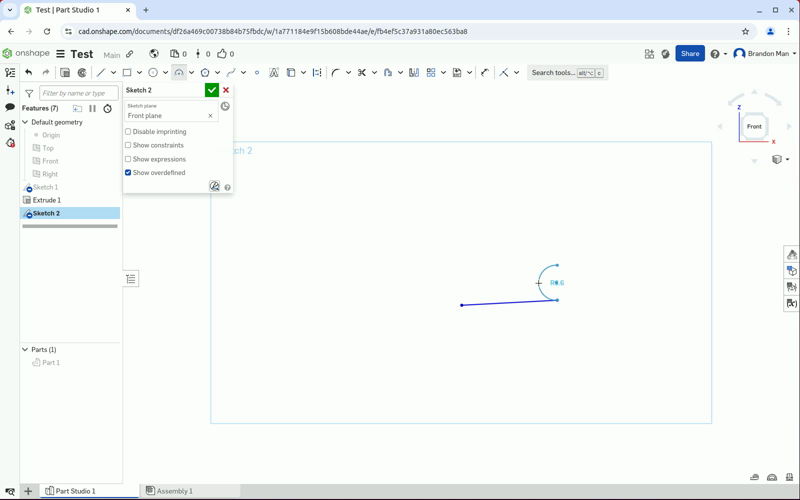
click(538, 282)
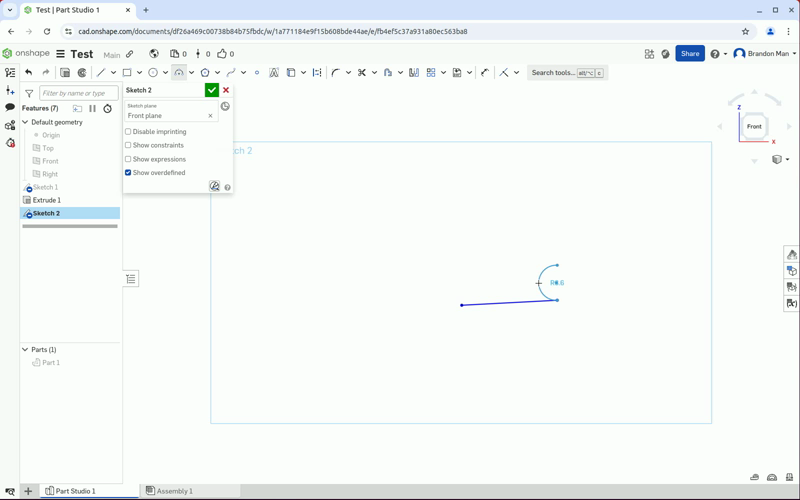
key_up(shift)
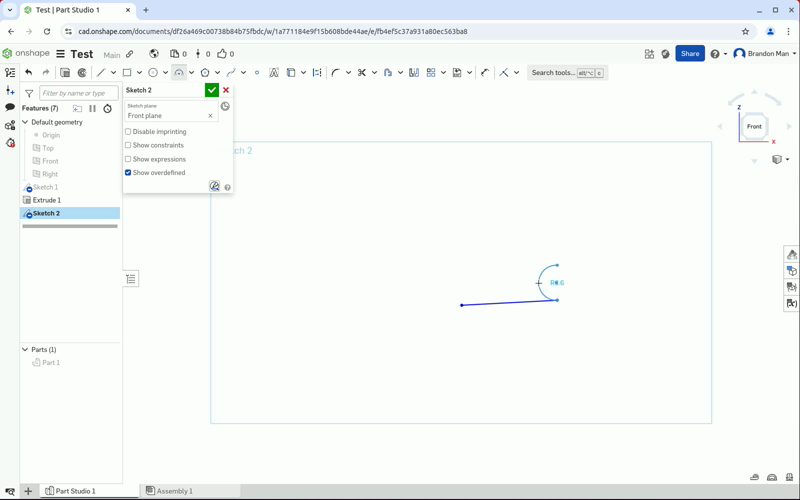
key(esc)
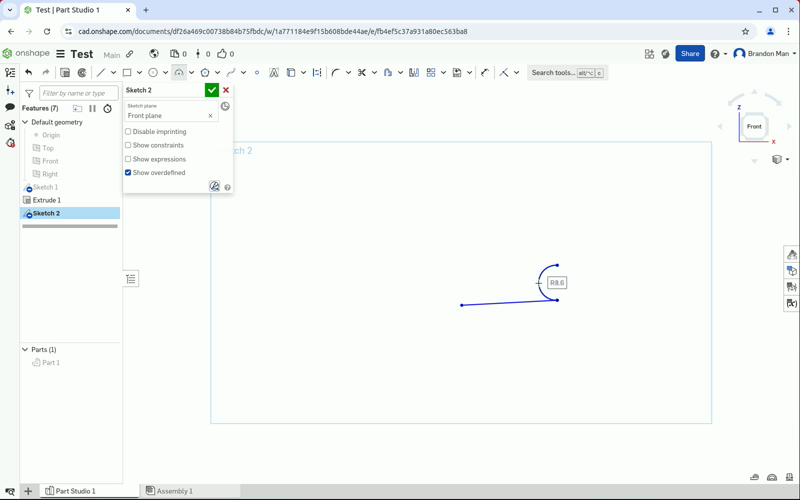
key(l)
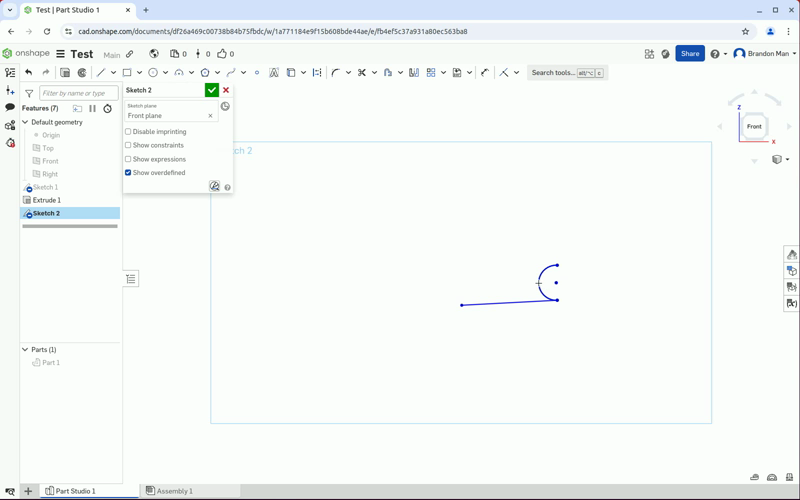
mouse_move(557, 265)
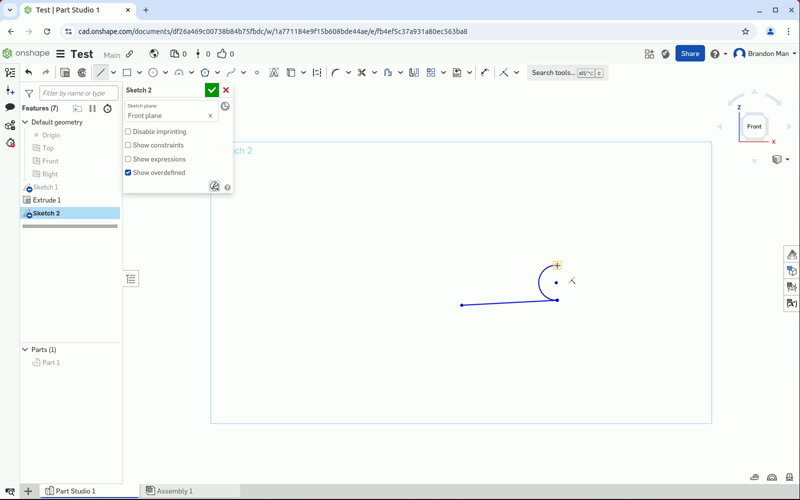
click(557, 265)
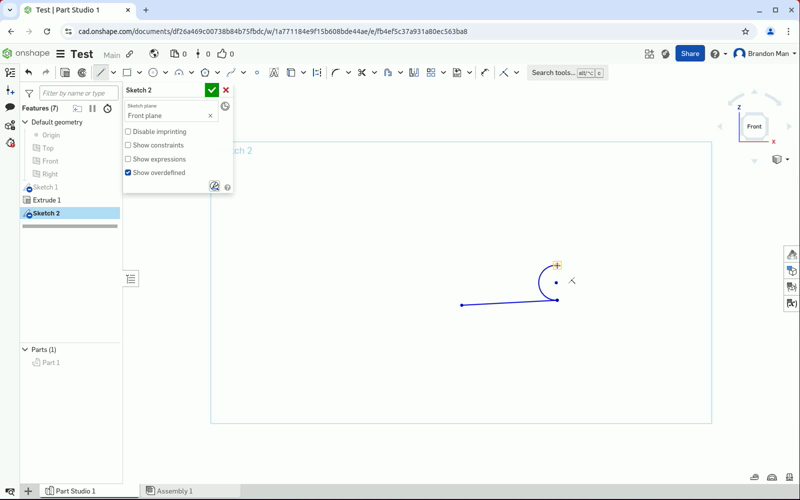
key_down(shift)
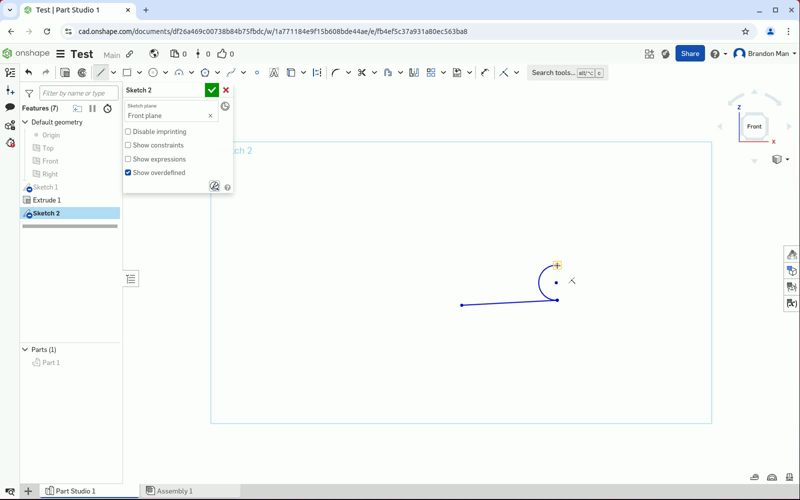
mouse_move(461, 260)
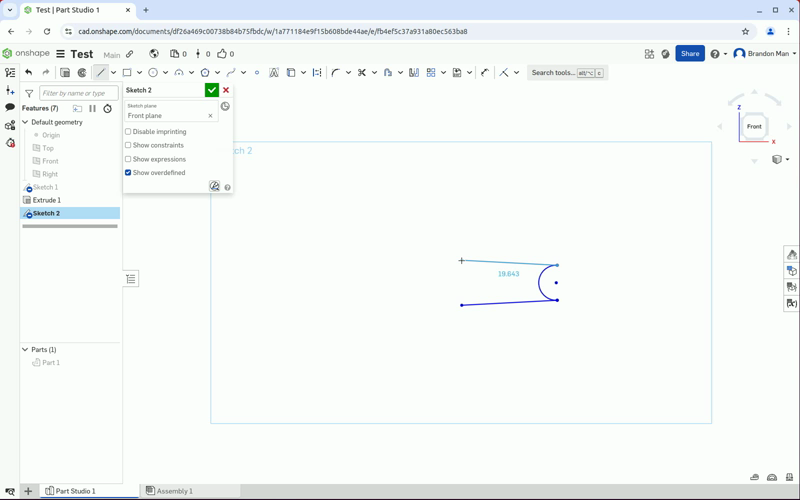
click(461, 260)
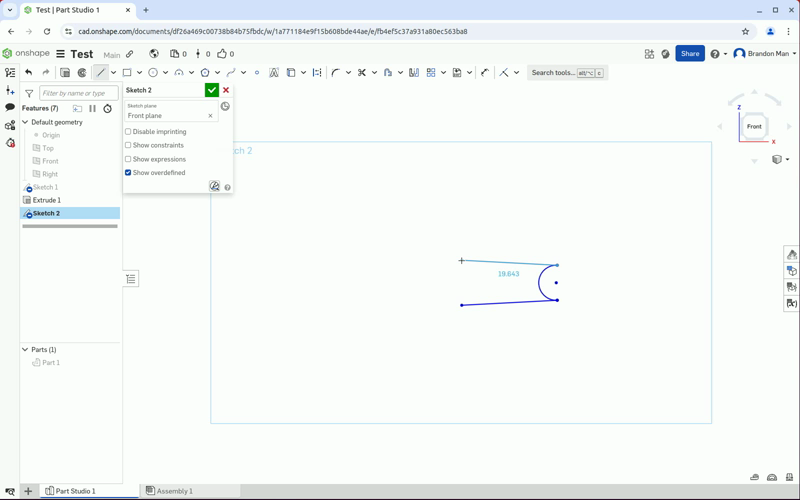
key_up(shift)
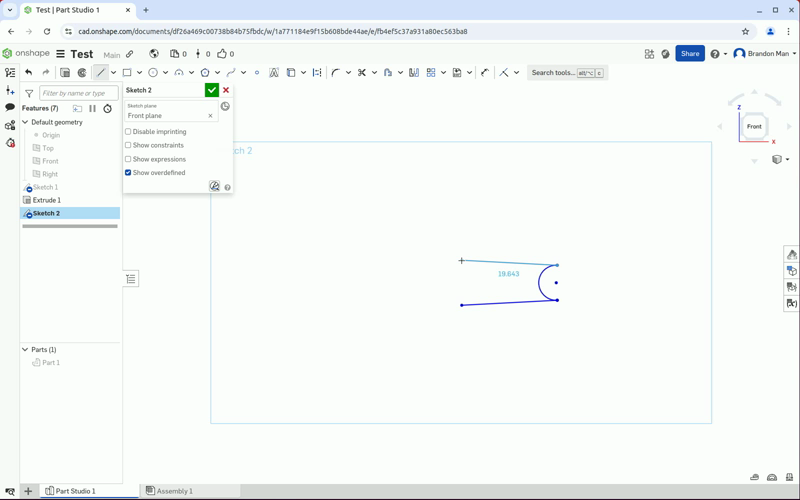
key(esc)
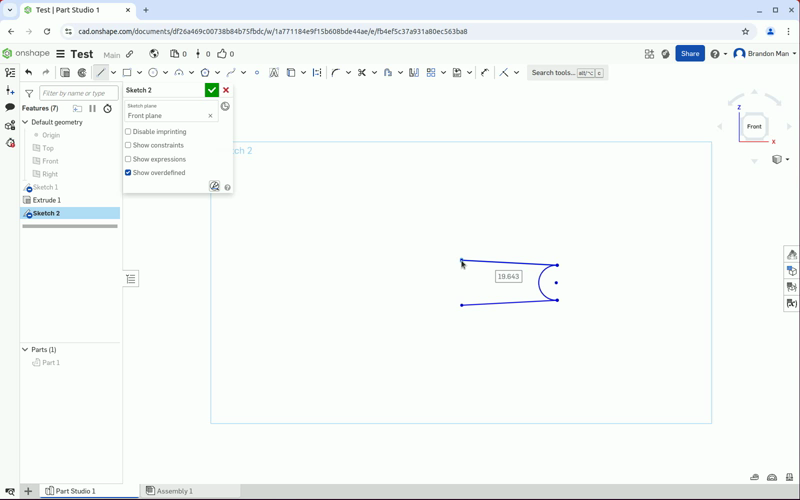
key(a)
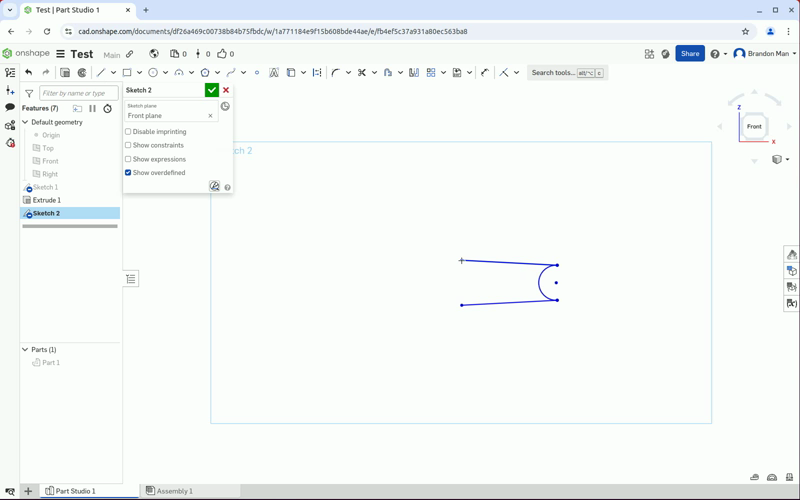
mouse_move(461, 260)
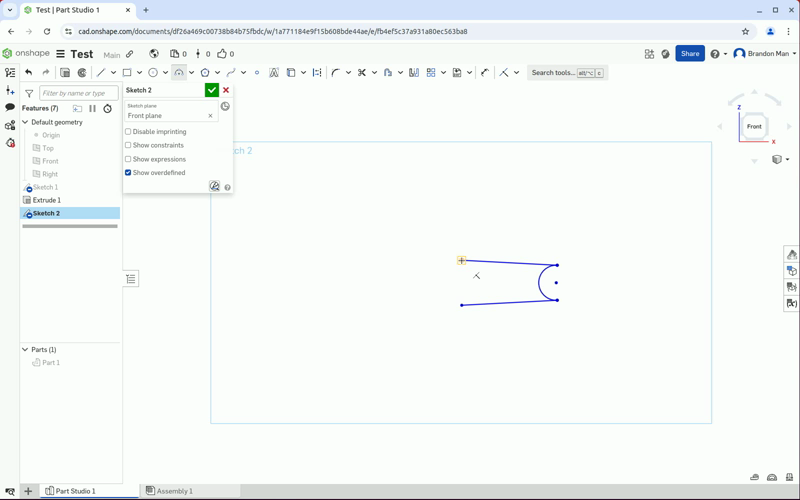
click(461, 260)
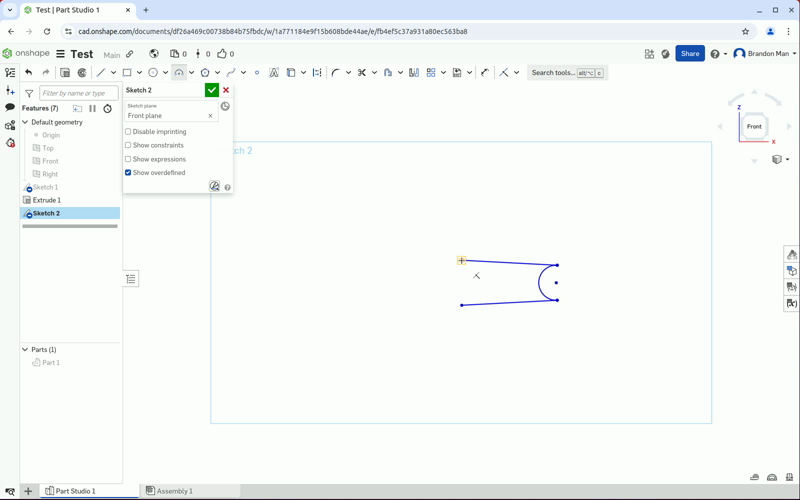
mouse_move(461, 305)
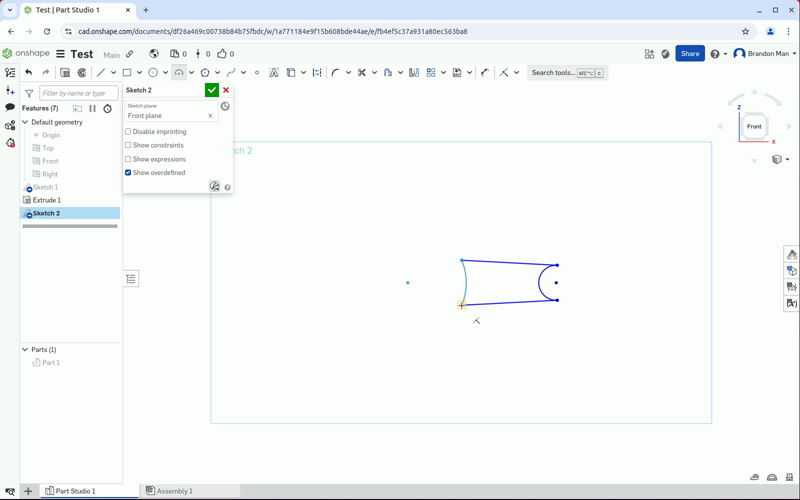
click(461, 305)
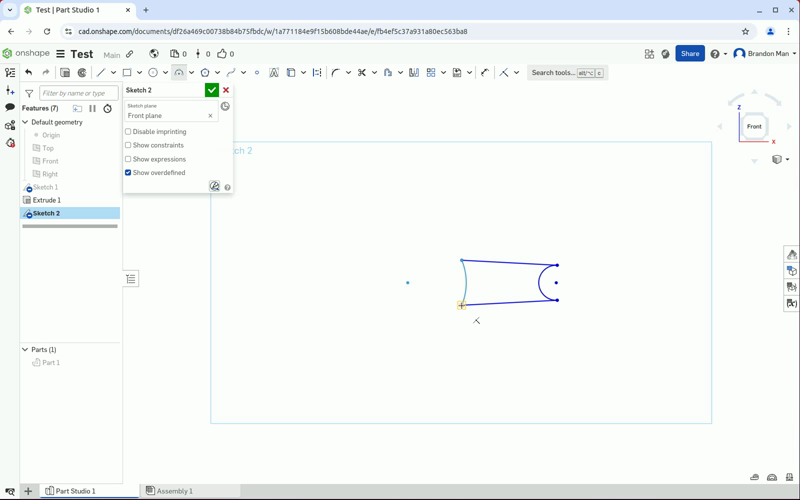
key_down(shift)
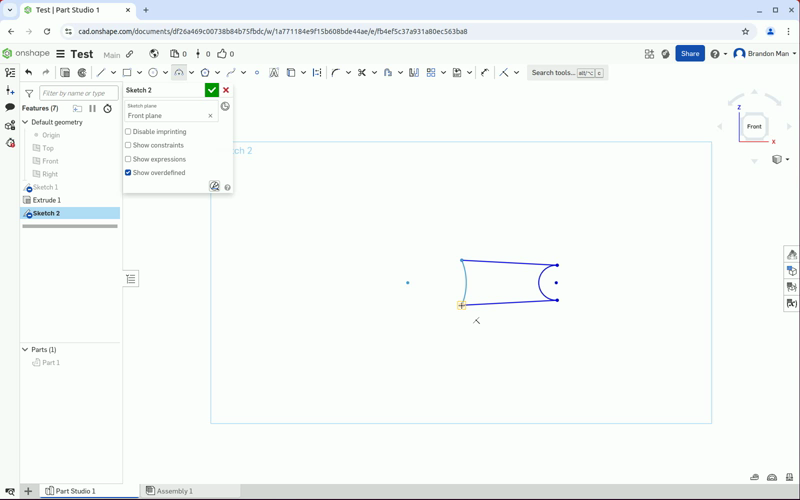
mouse_move(483, 282)
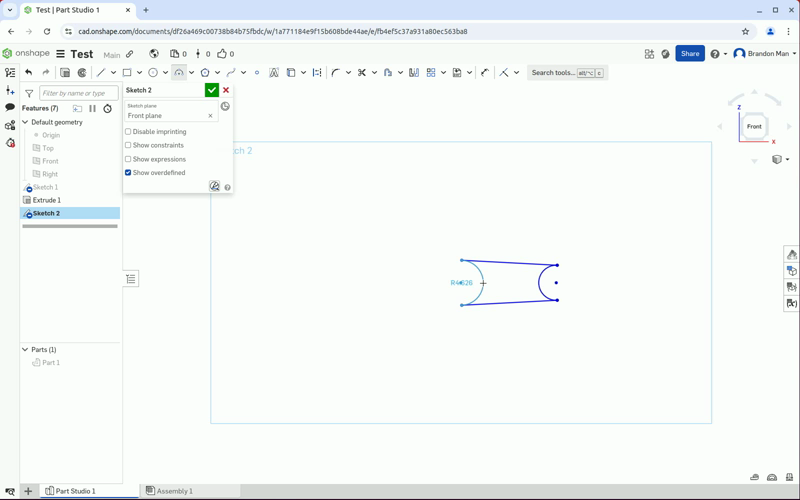
click(483, 282)
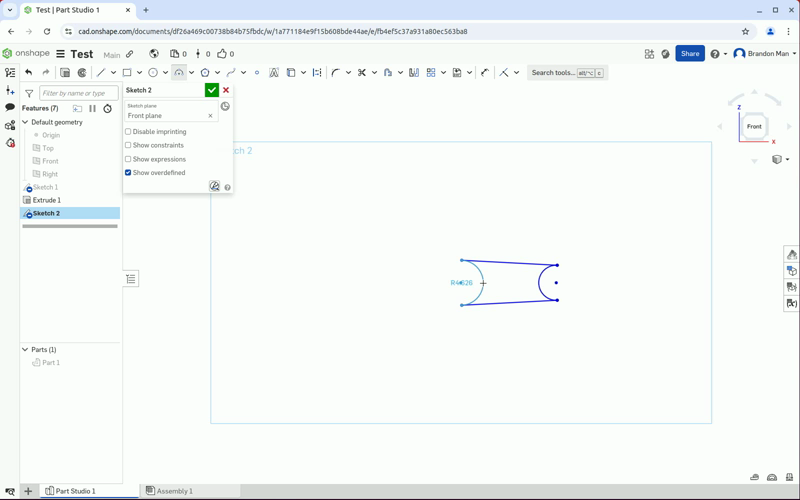
key_up(shift)
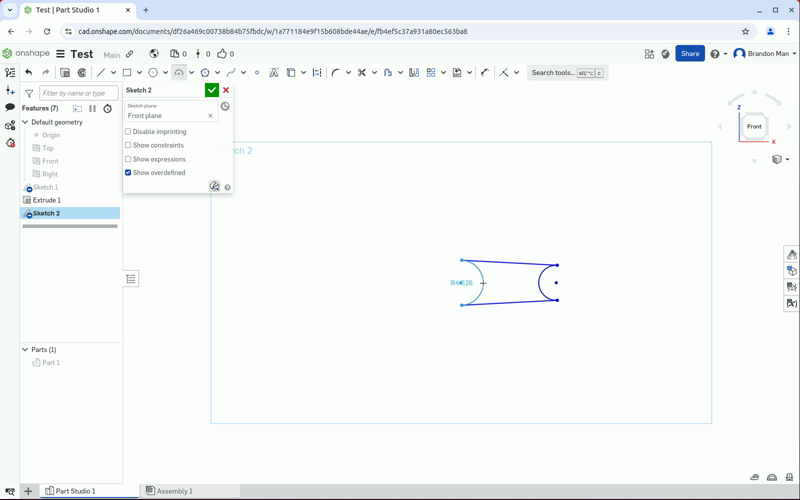
key(esc)
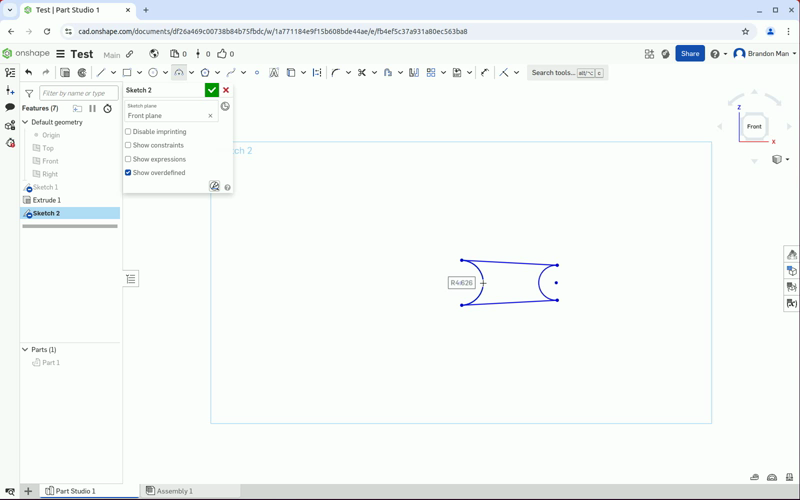
mouse_move(506, 296)
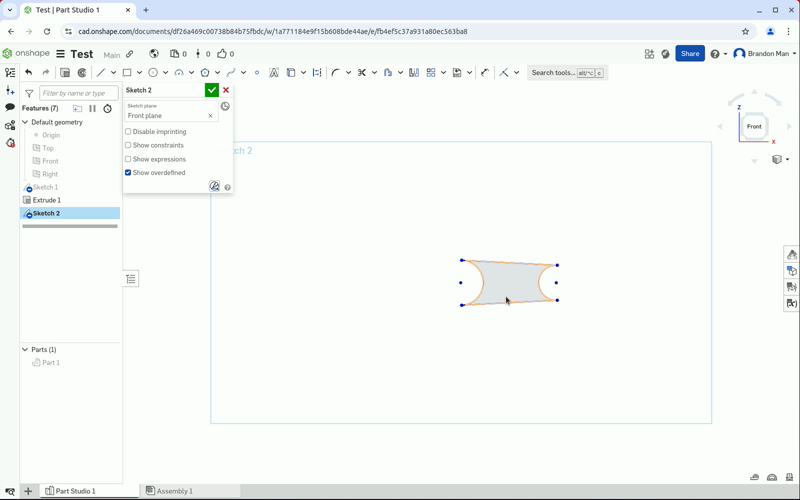
click(506, 296)
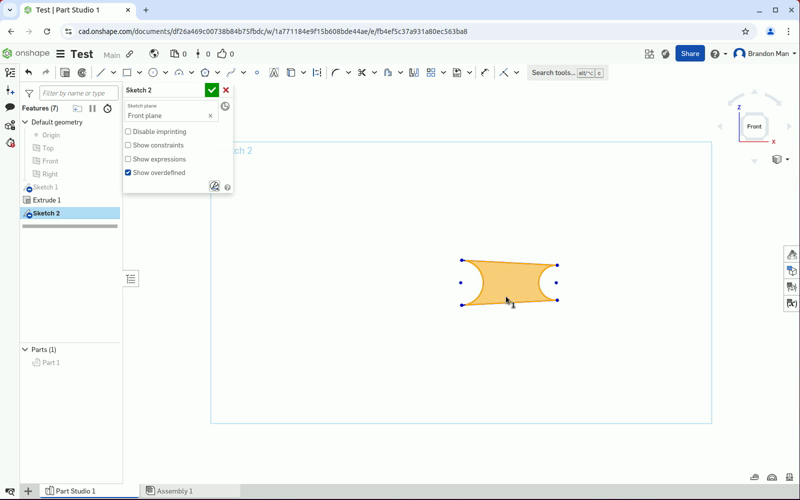
mouse_move(73, 352)
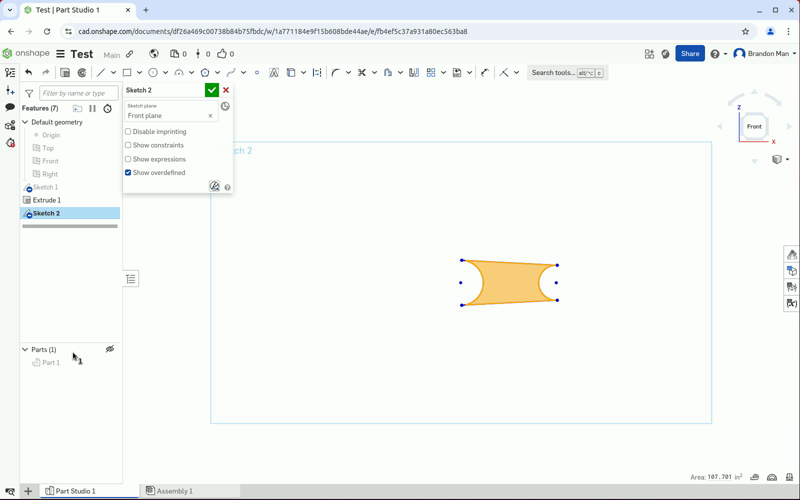
key(shift+y)
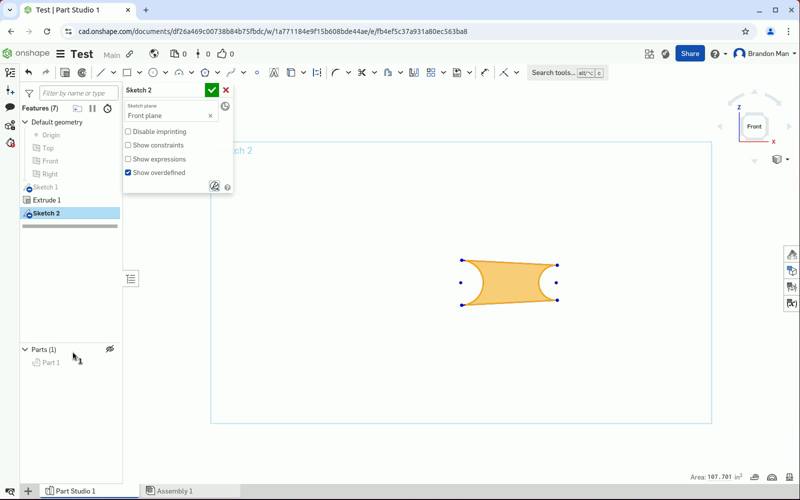
key(shift+e)
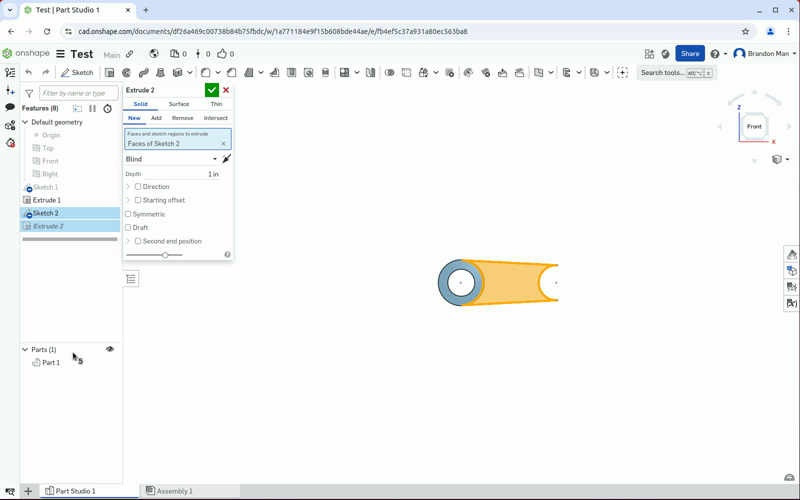
mouse_move(143, 106)
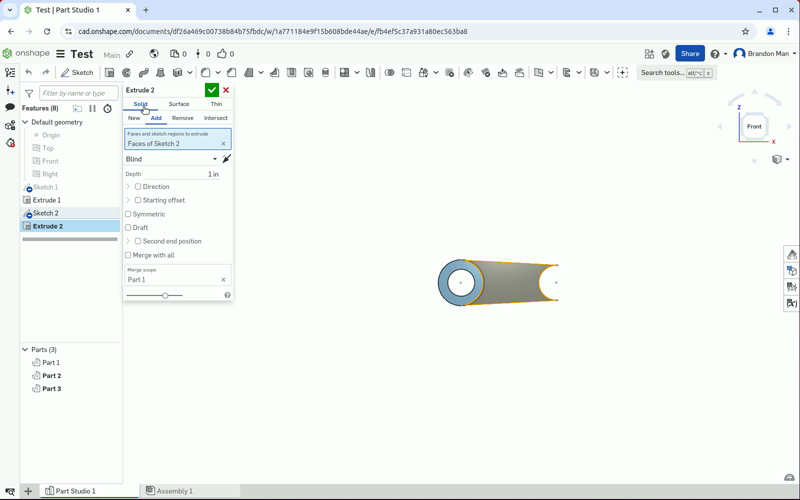
click(143, 106)
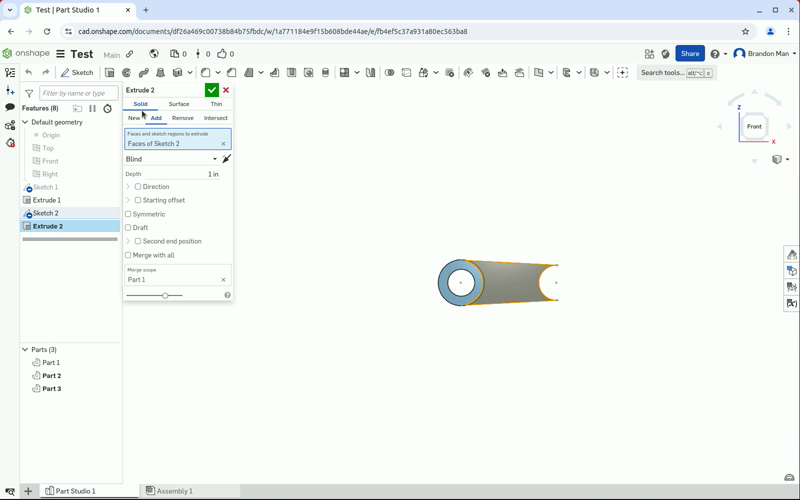
mouse_move(137, 120)
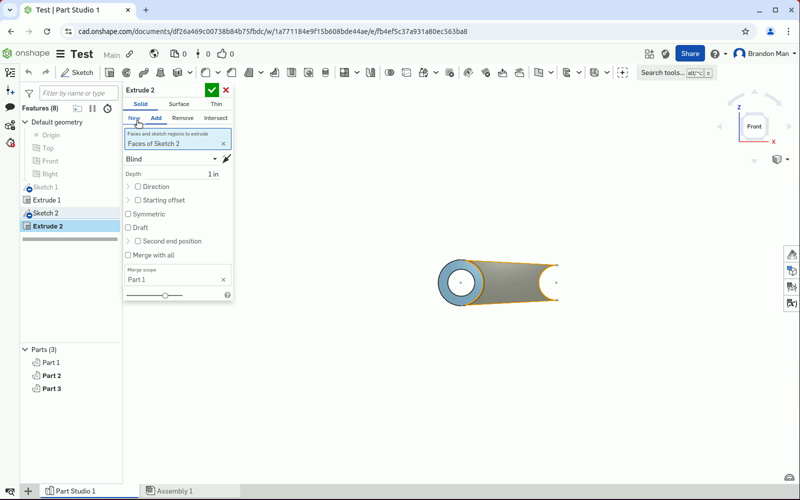
click(137, 120)
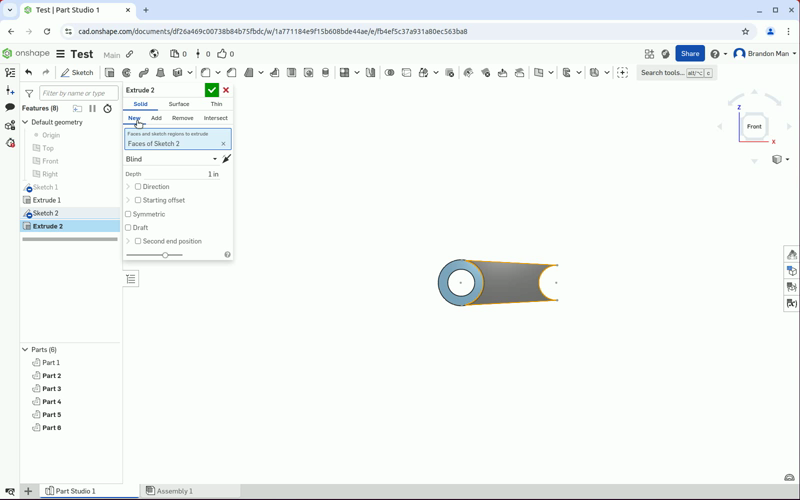
key(tab, 4)
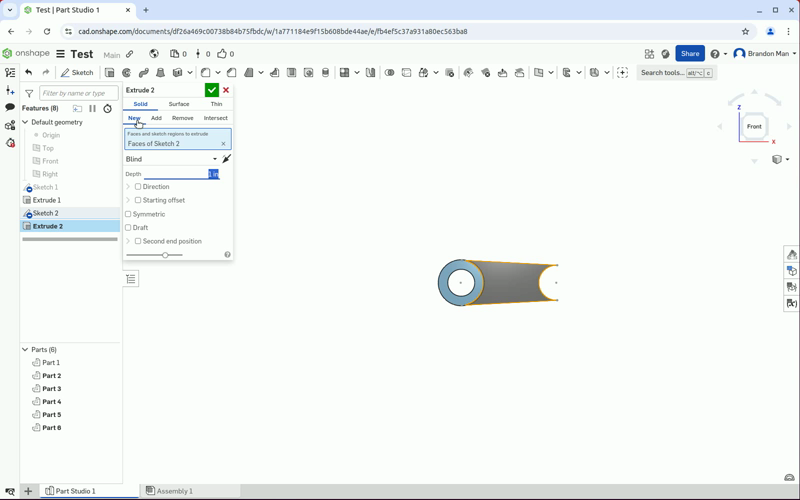
text(1.926)
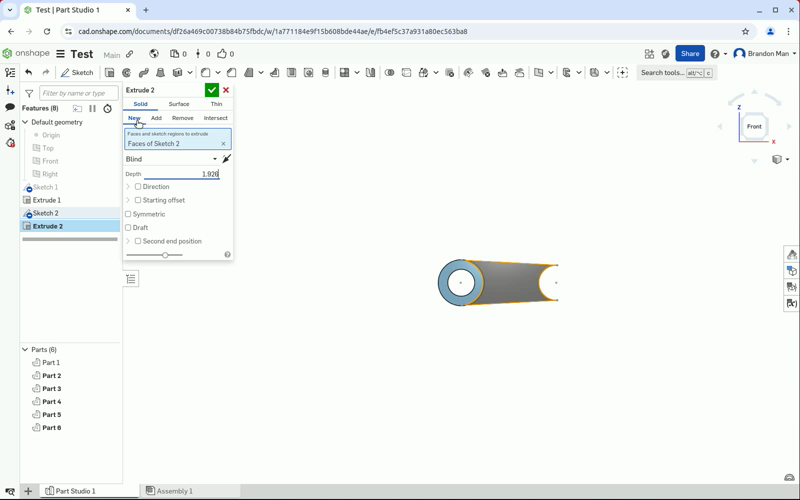
key(tab, 3)
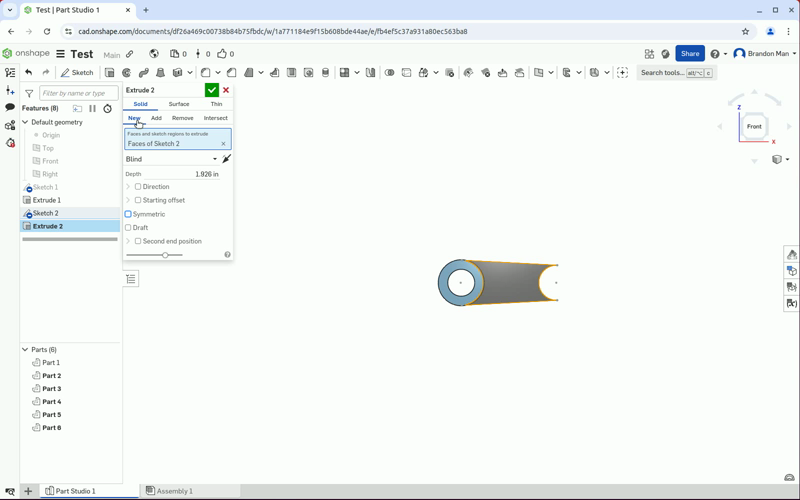
key(space)
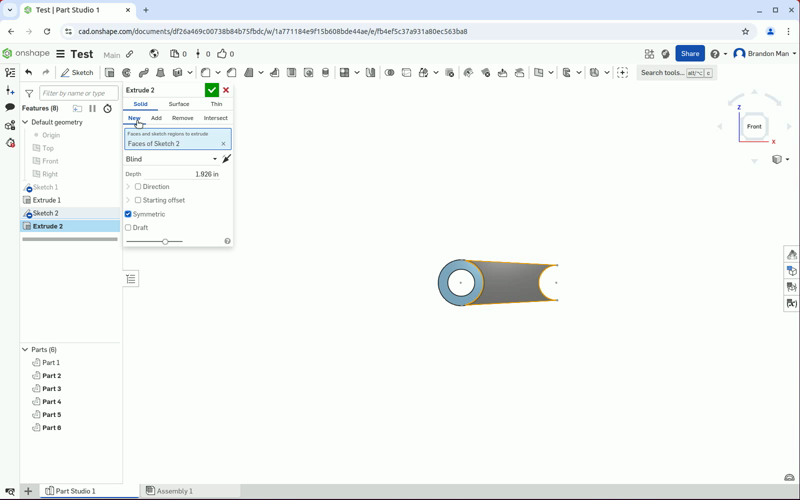
key(enter)
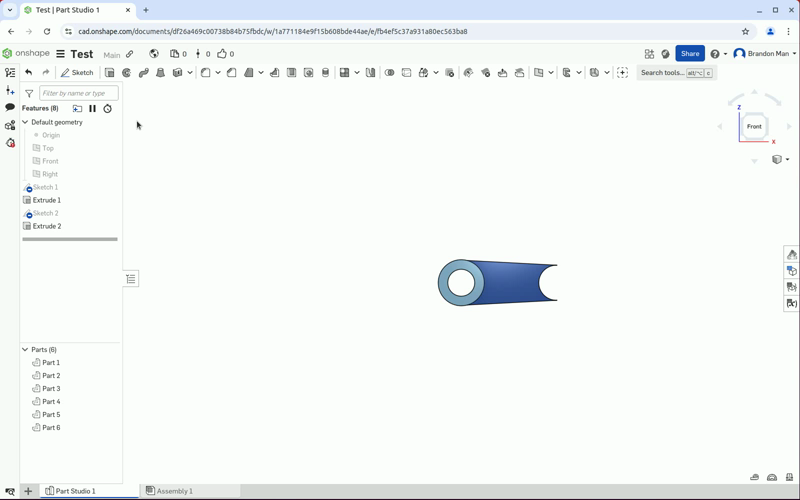
key(shift+h)
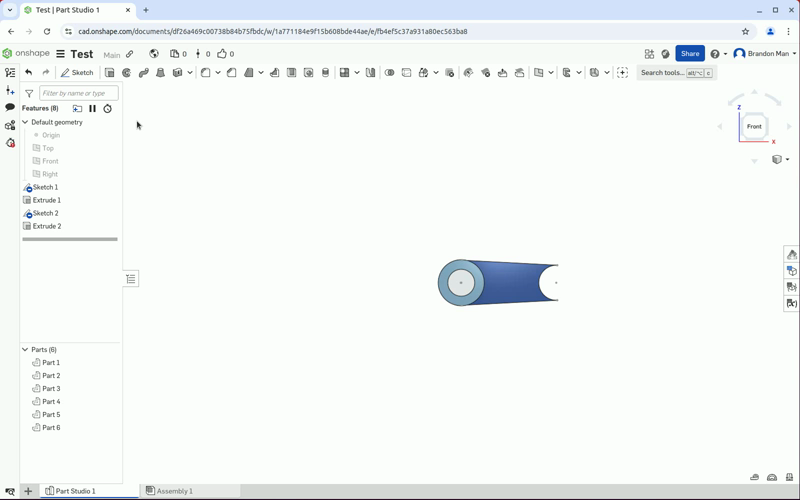
key(shift+h)
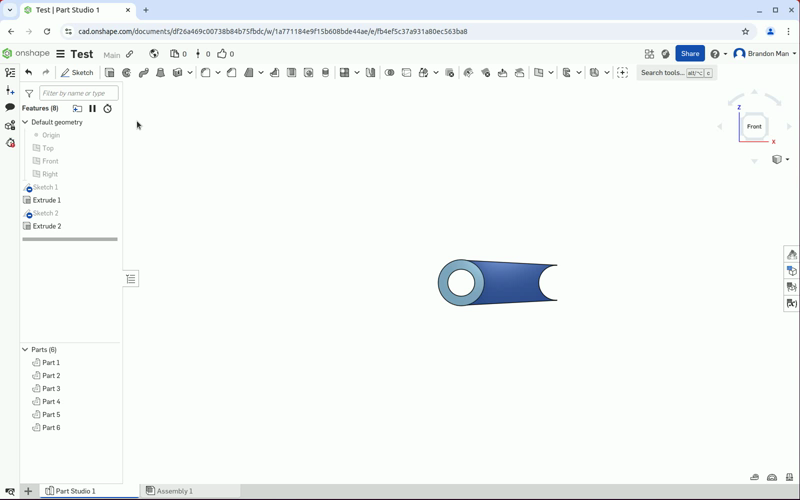
mouse_move(73, 189)
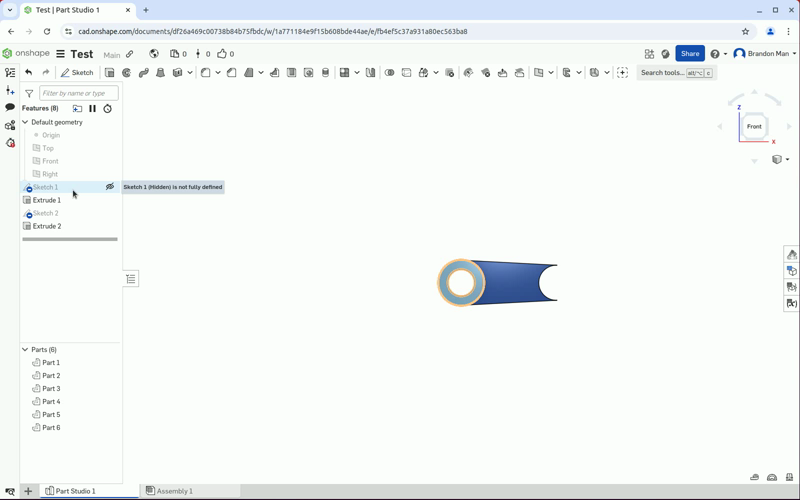
click(73, 189)
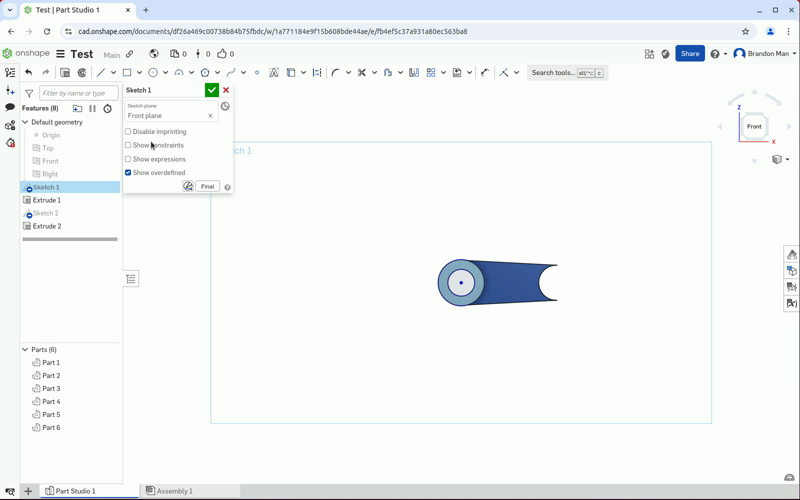
mouse_move(229, 92)
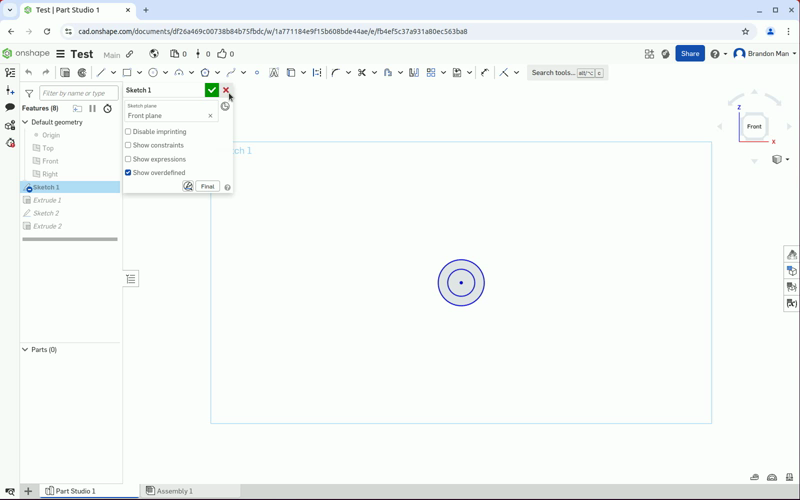
click(229, 92)
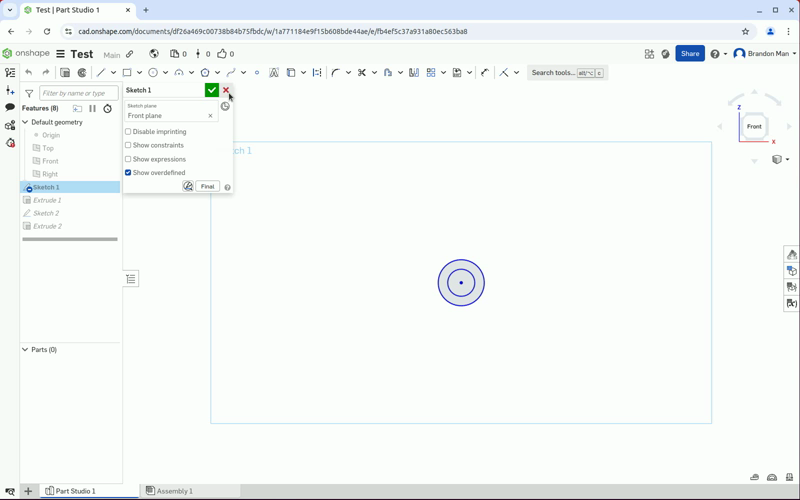
key(shift+s)
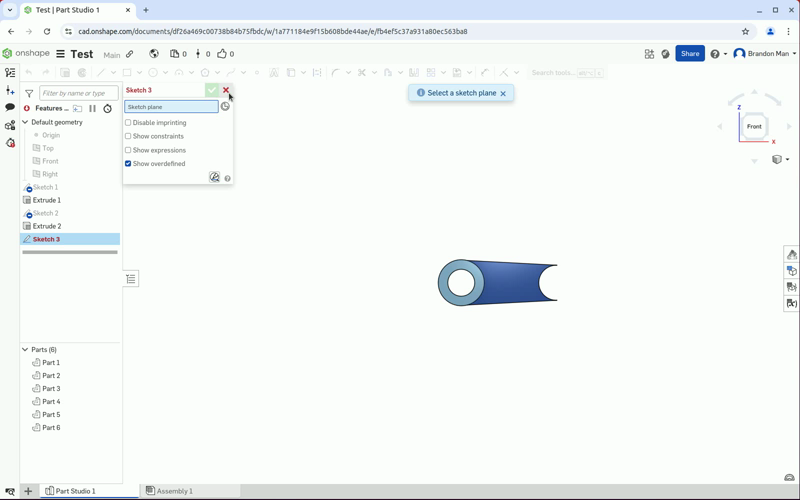
mouse_move(73, 163)
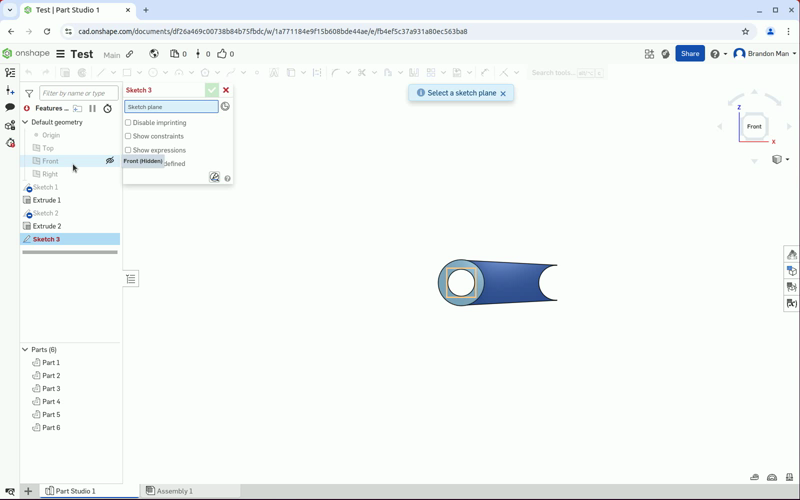
click(73, 163)
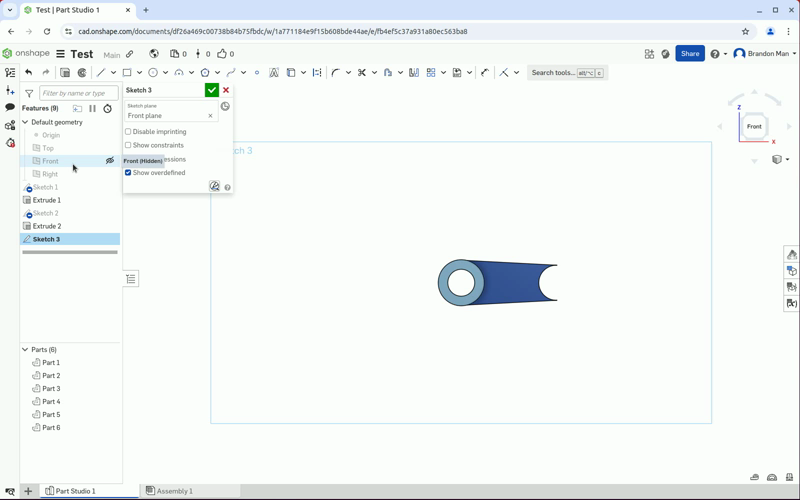
mouse_move(73, 352)
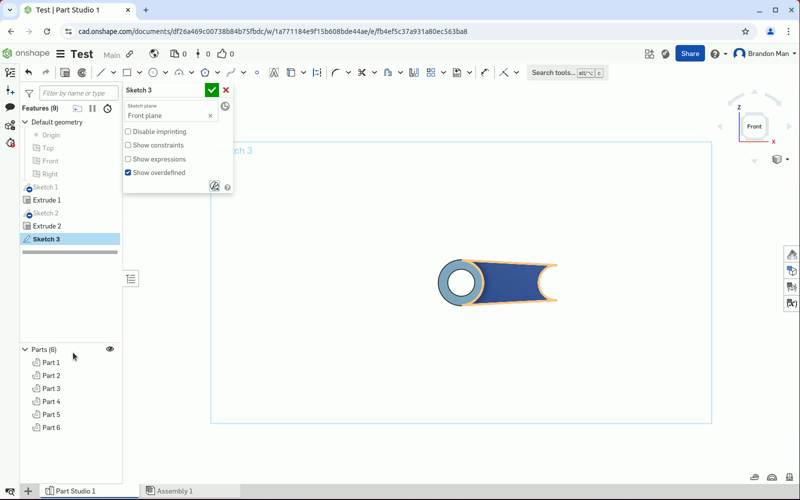
key(y)
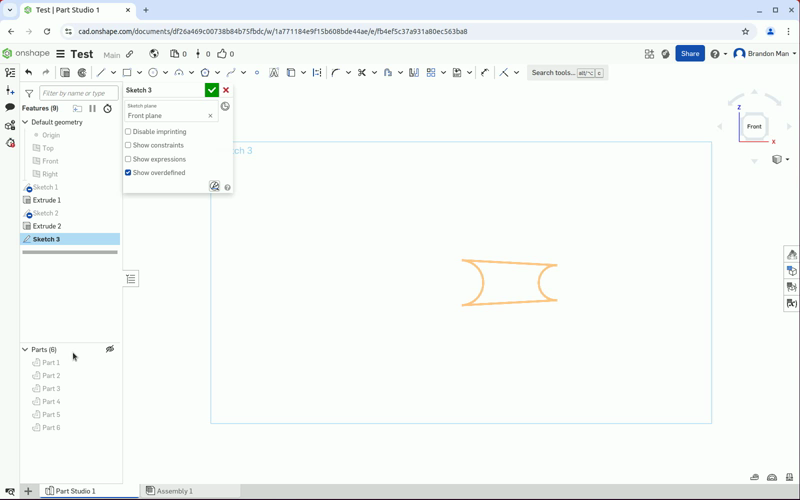
key(c)
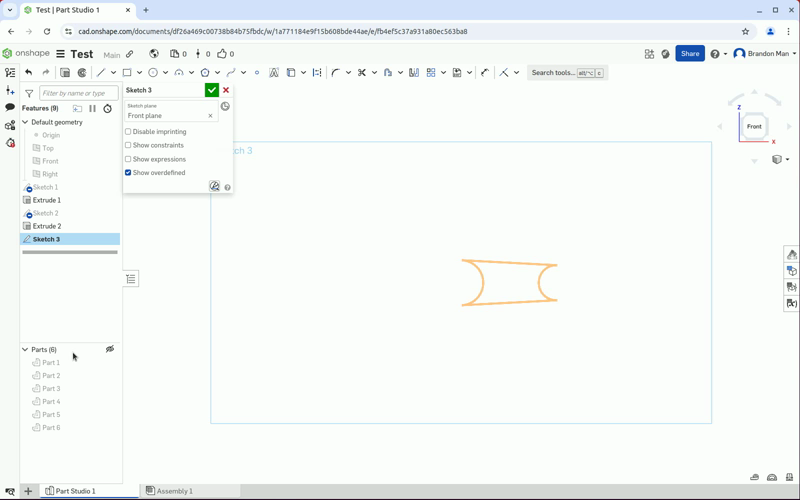
key_down(shift)
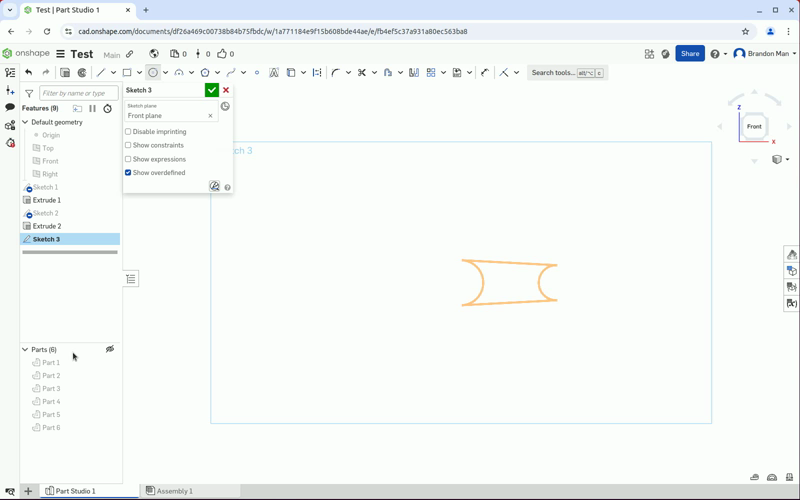
mouse_move(556, 282)
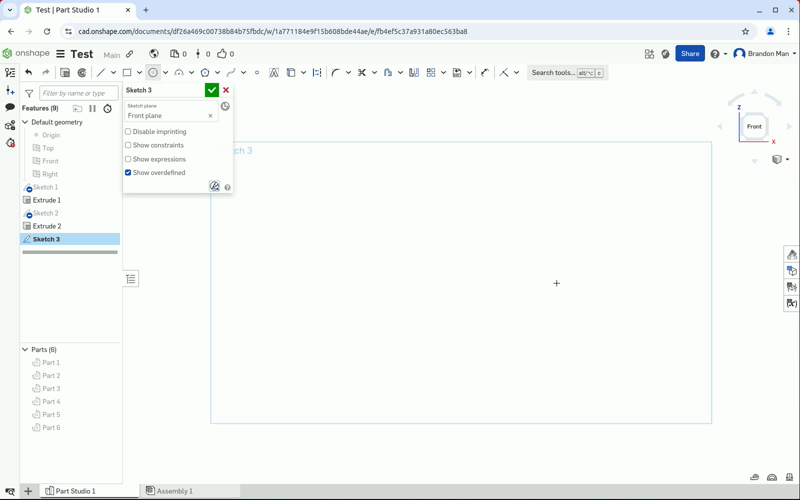
click(556, 282)
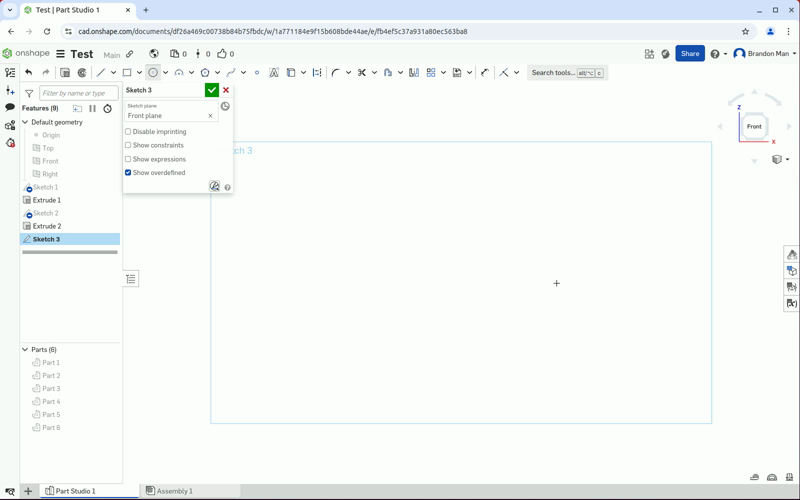
key_up(shift)
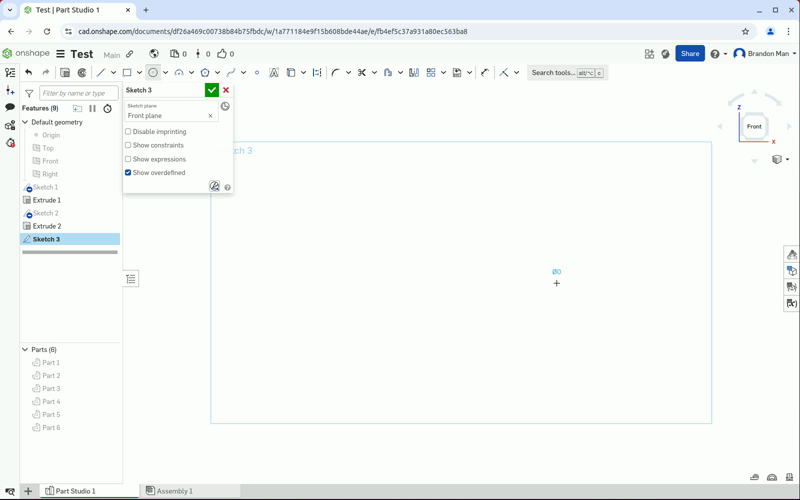
mouse_move(574, 282)
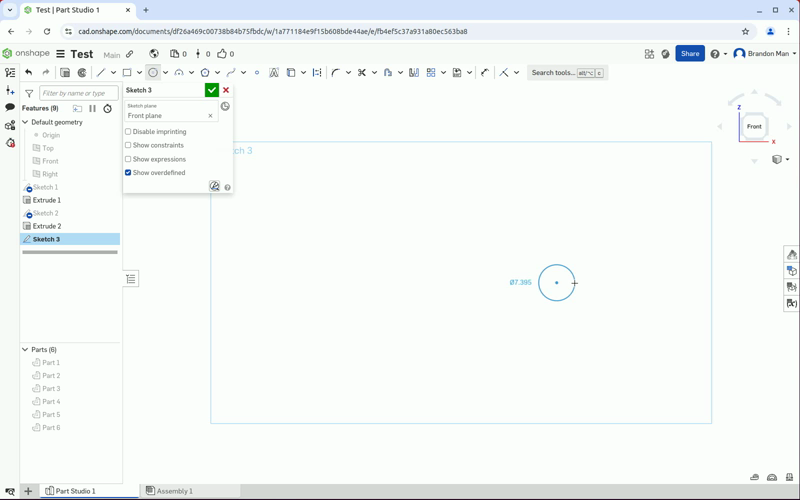
click(574, 282)
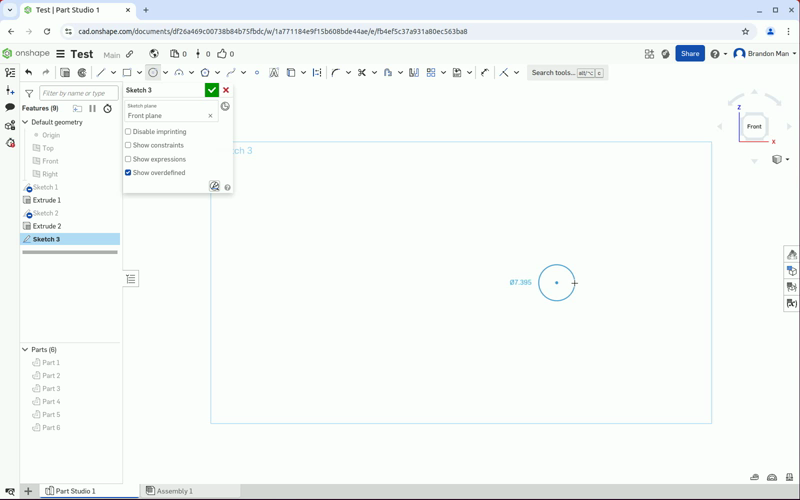
key(esc)
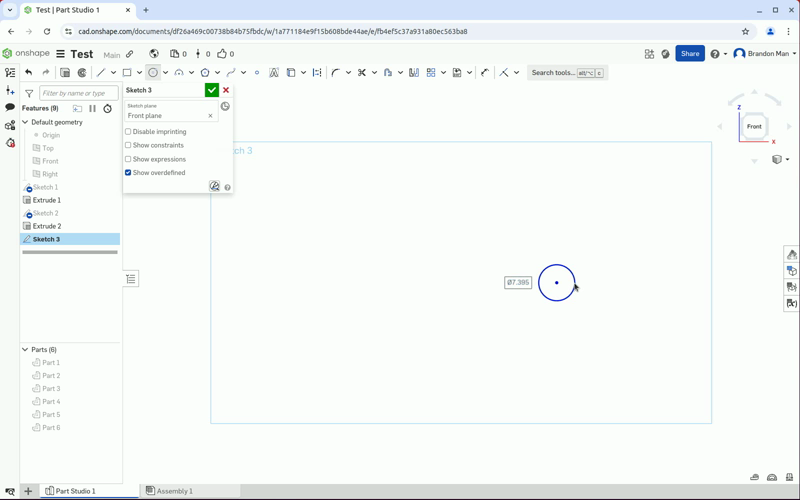
key(c)
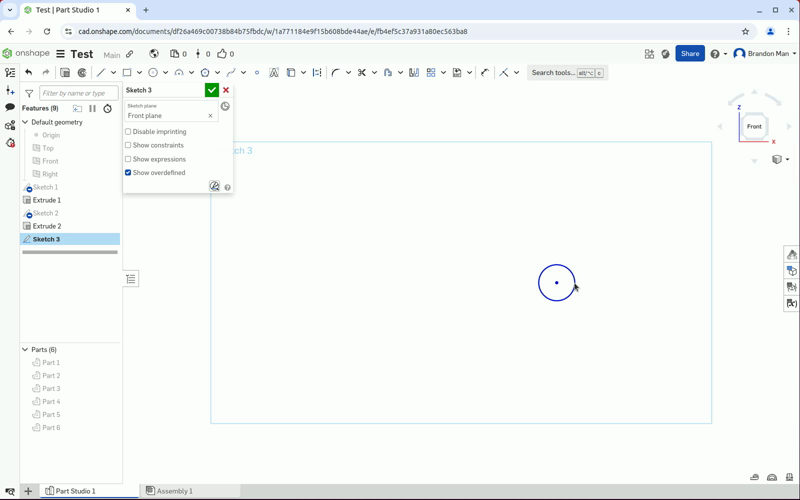
key_down(shift)
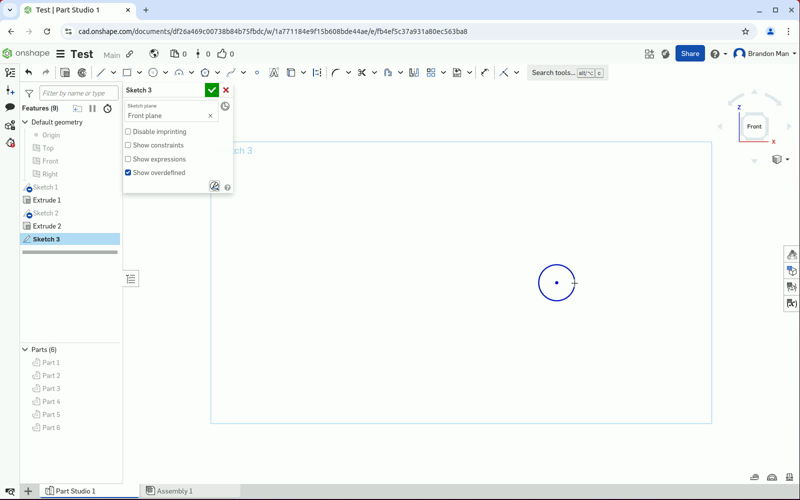
mouse_move(556, 282)
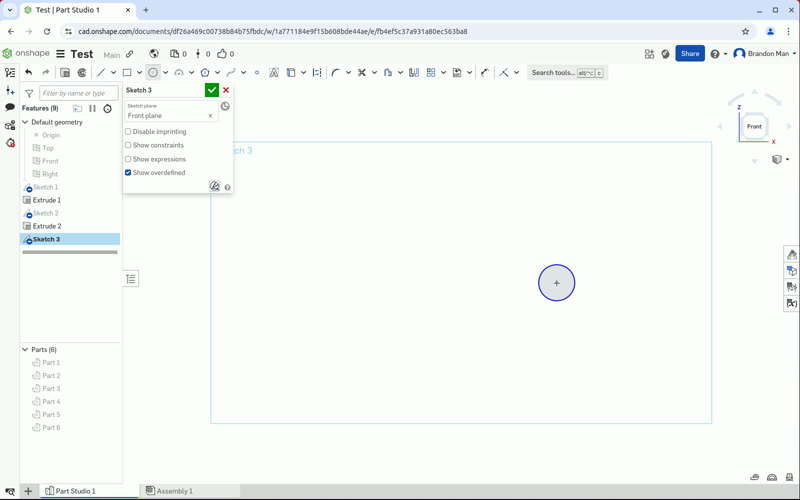
click(556, 282)
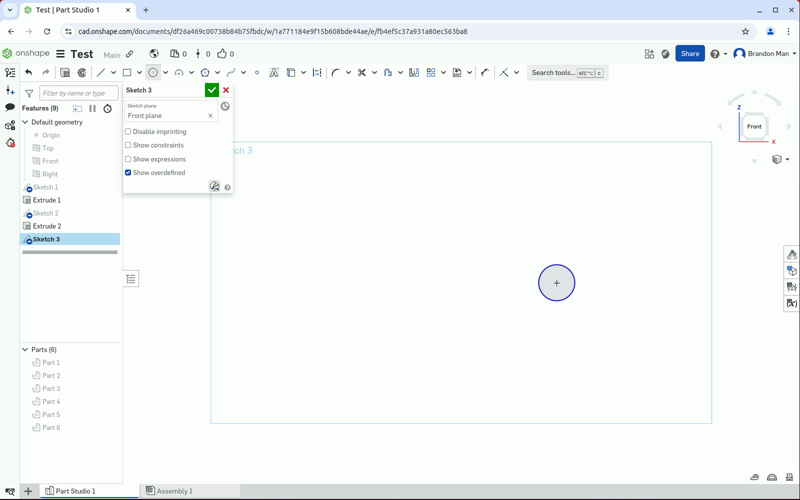
key_up(shift)
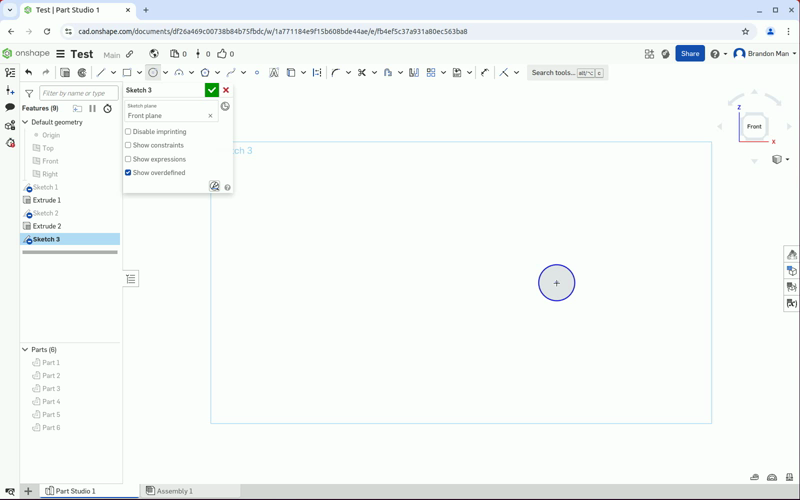
mouse_move(566, 282)
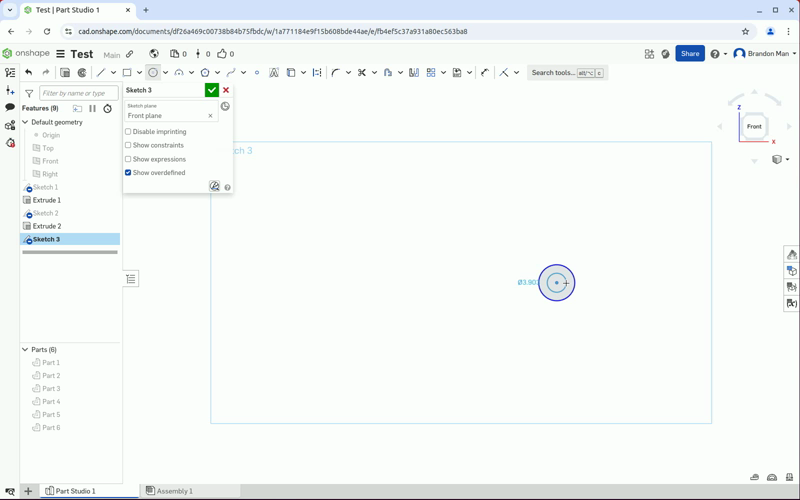
click(566, 282)
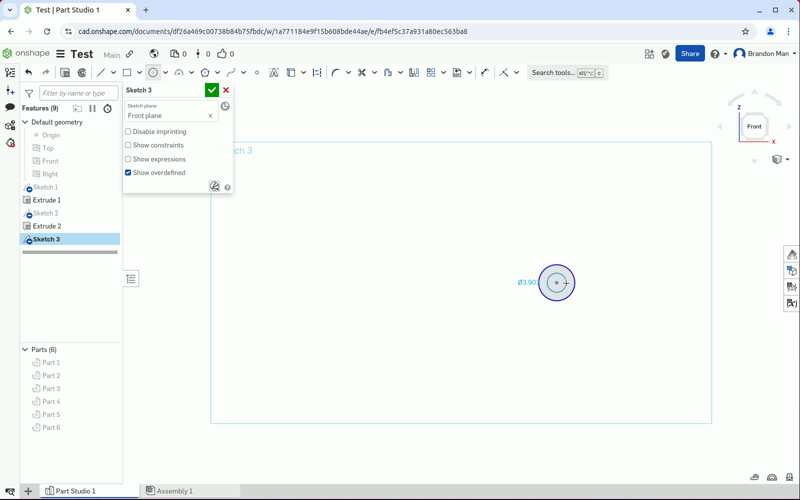
key(esc)
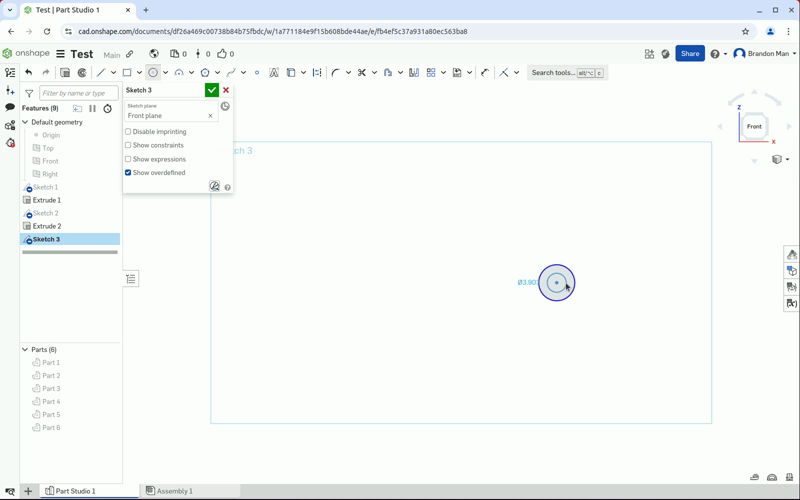
mouse_move(569, 290)
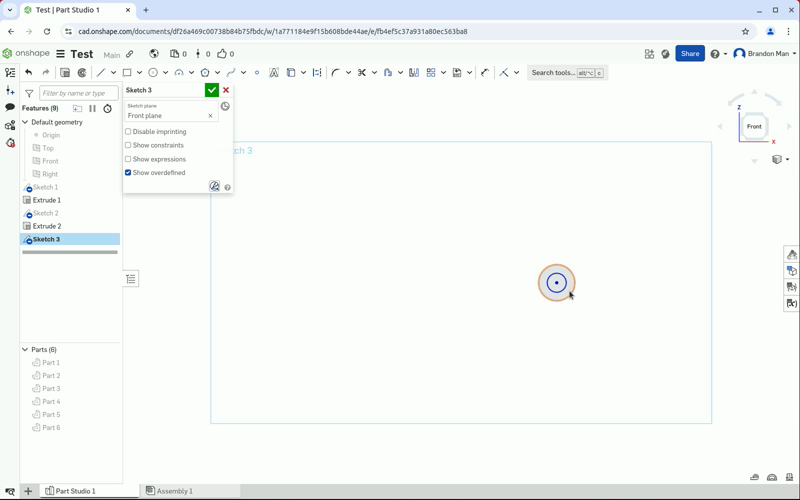
scroll(6)
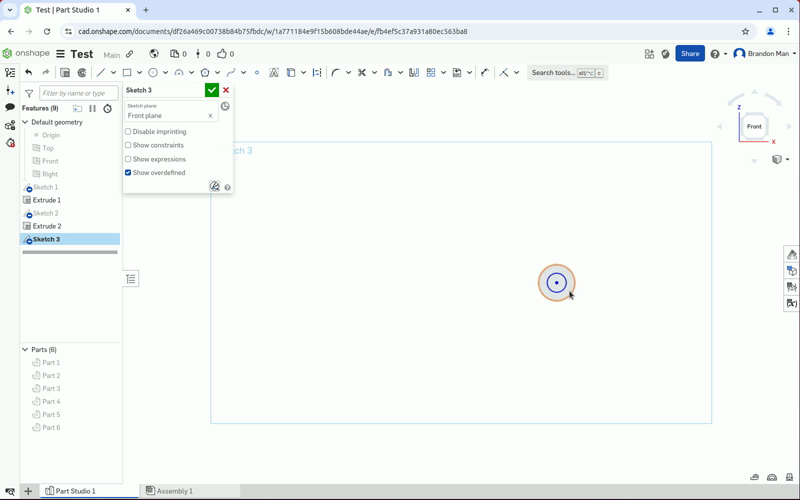
scroll(6)
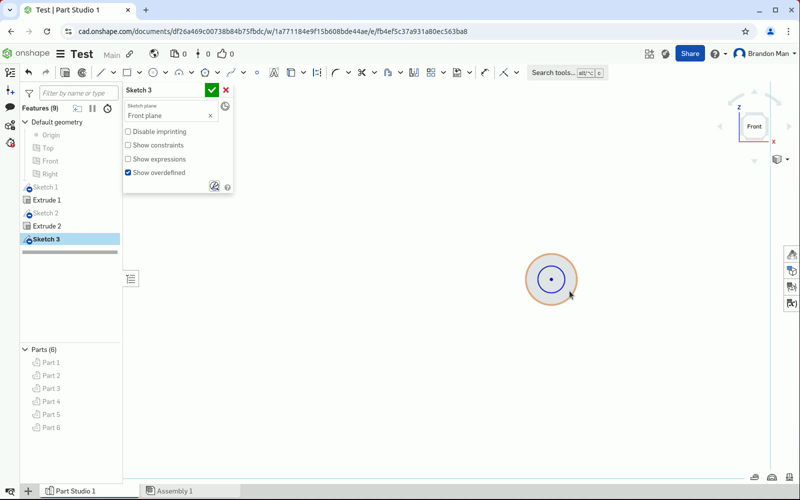
scroll(6)
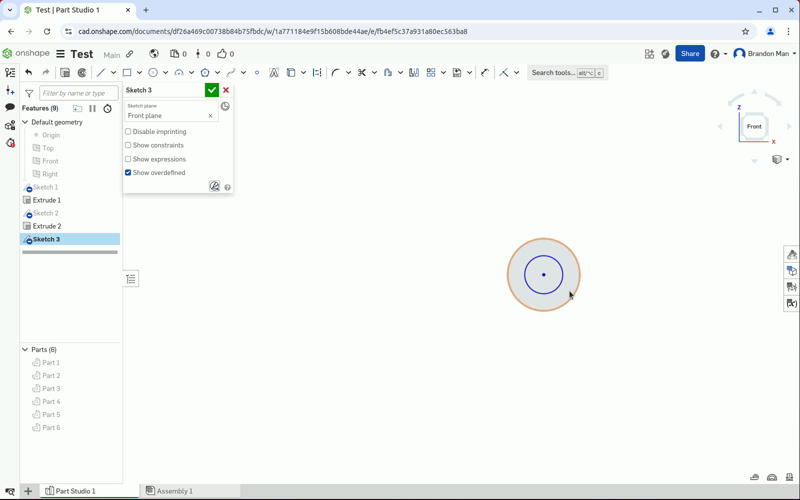
scroll(6)
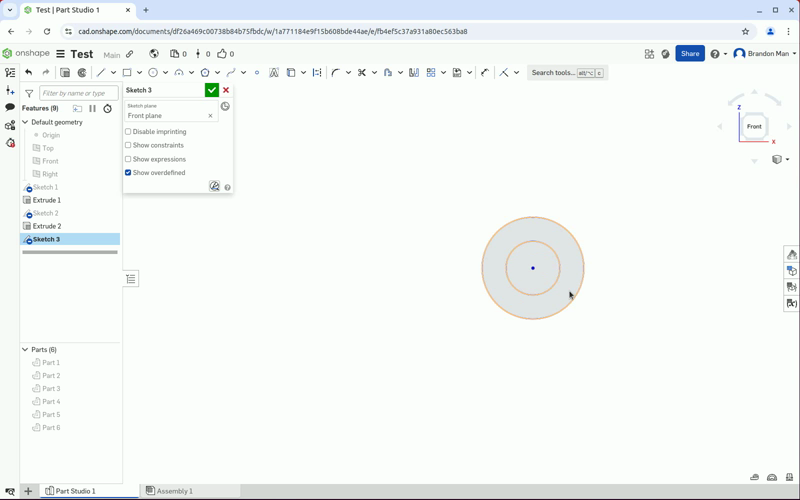
scroll(6)
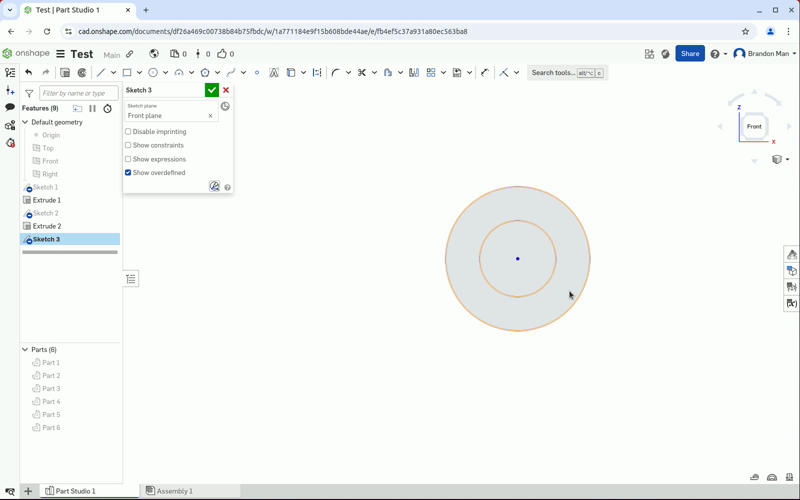
scroll(6)
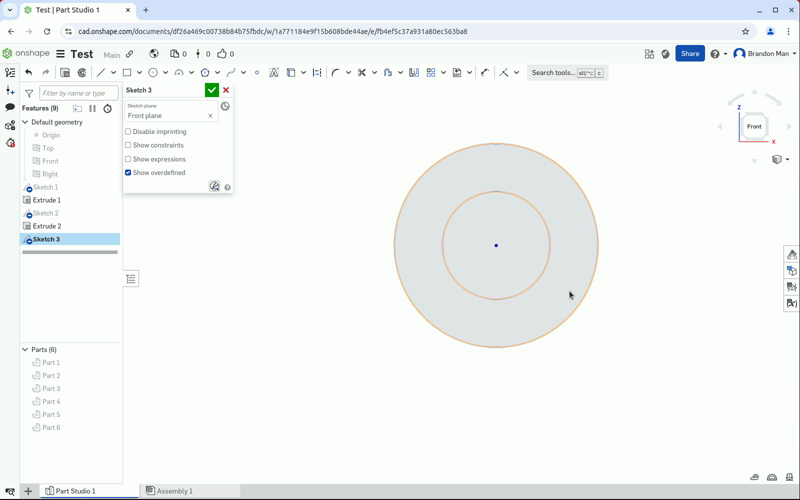
scroll(6)
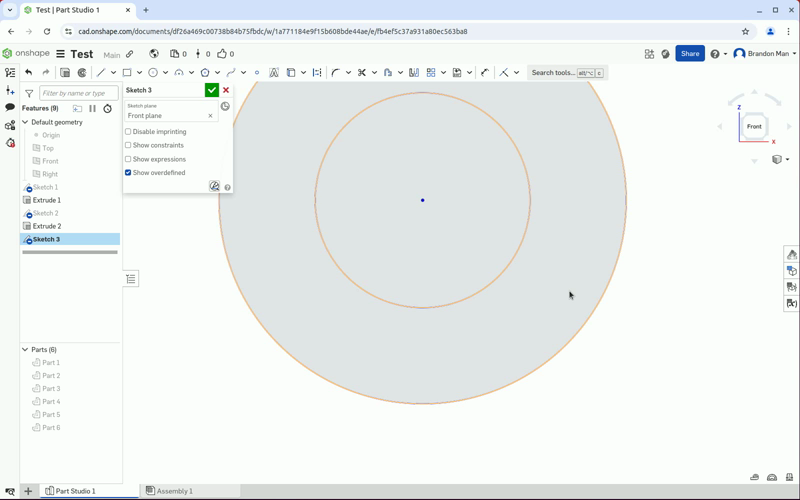
click(569, 290)
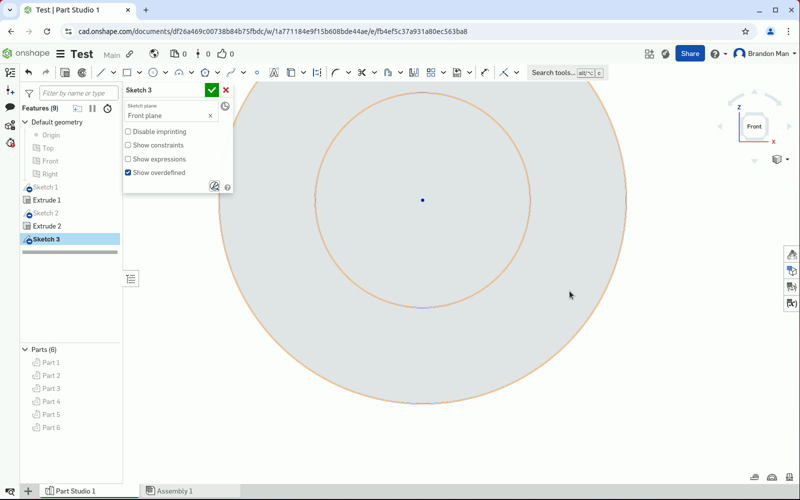
scroll(-6)
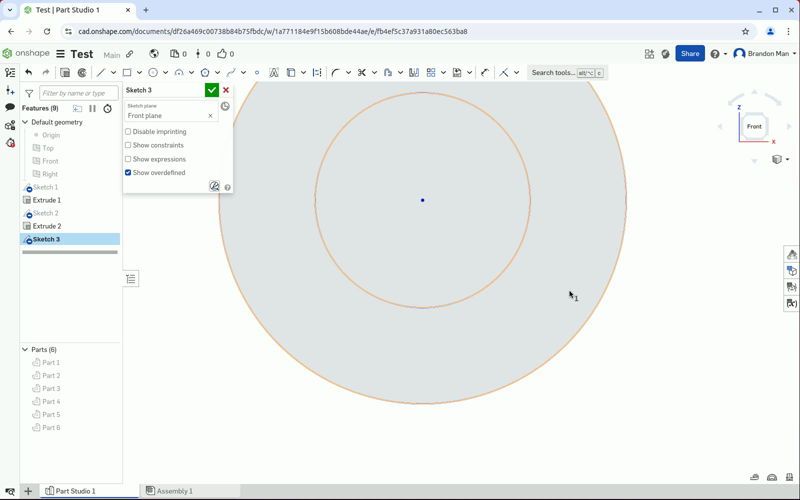
scroll(-6)
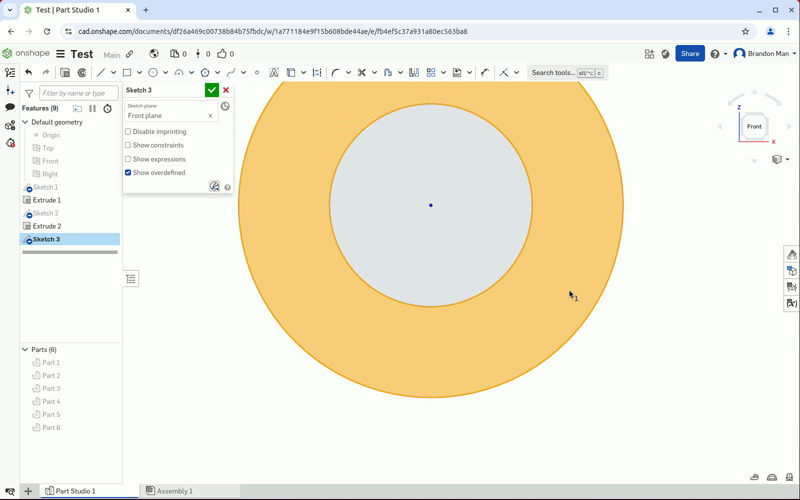
scroll(-6)
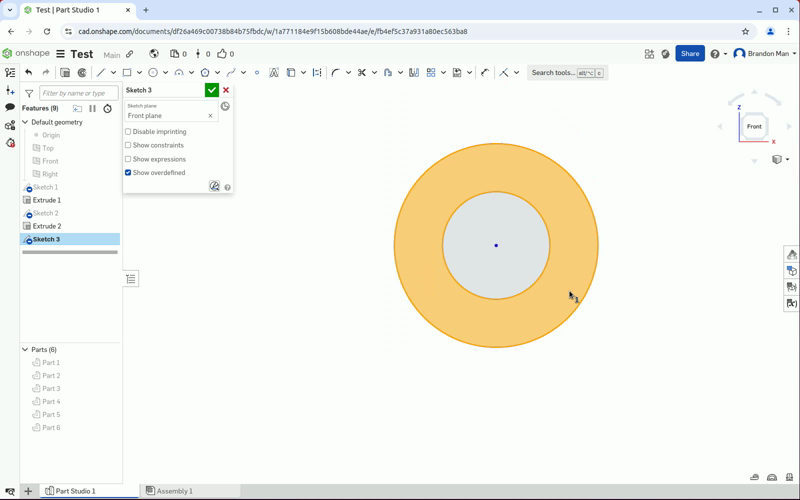
scroll(-6)
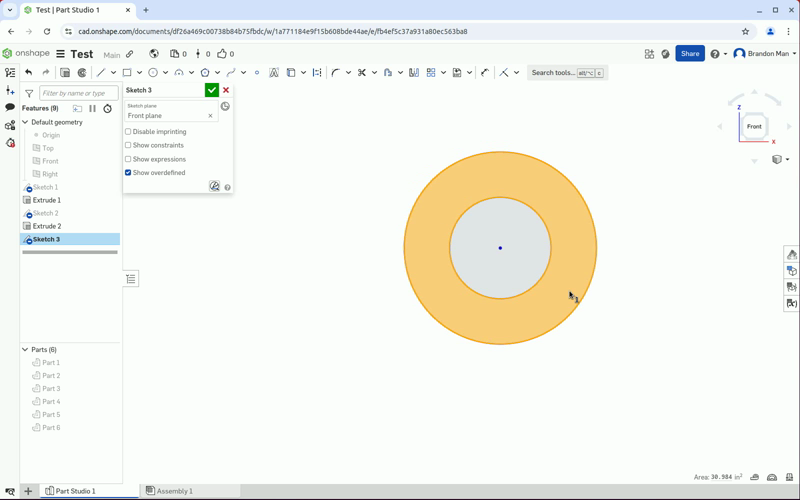
scroll(-6)
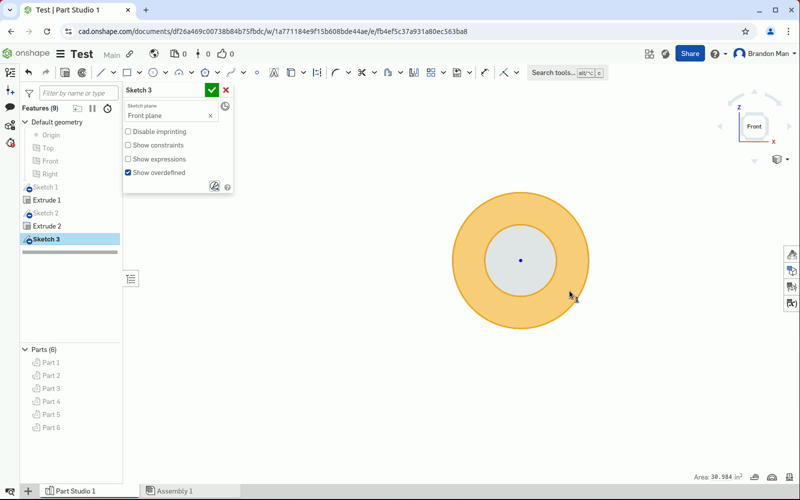
scroll(-6)
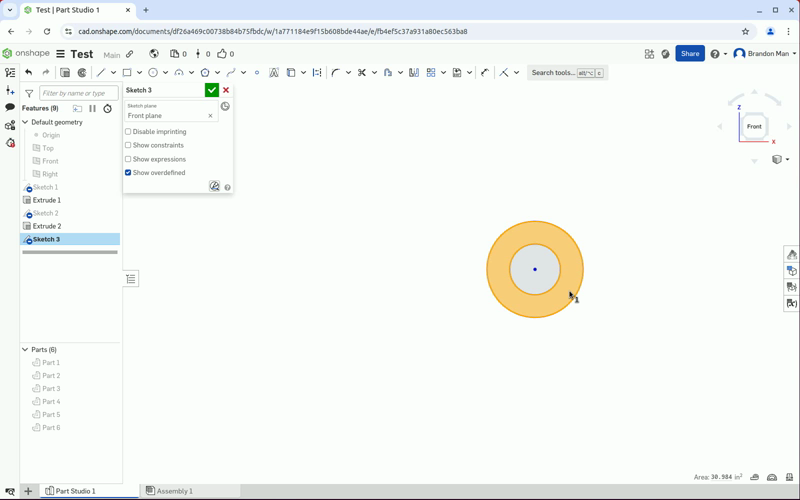
scroll(-6)
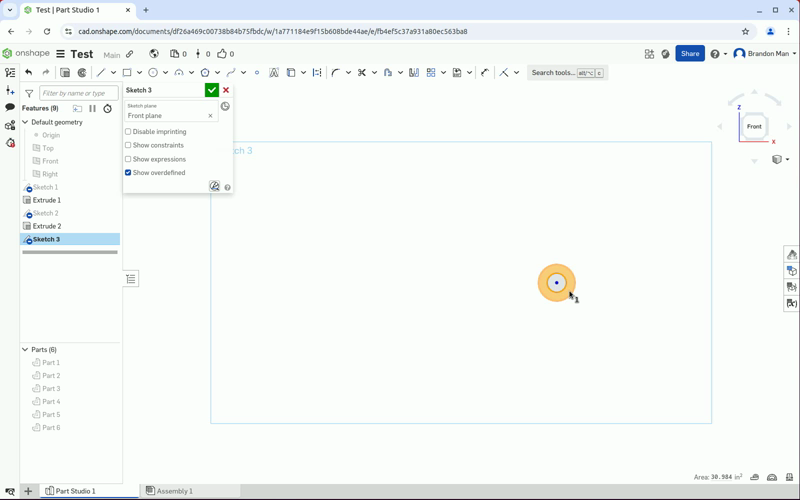
mouse_move(73, 352)
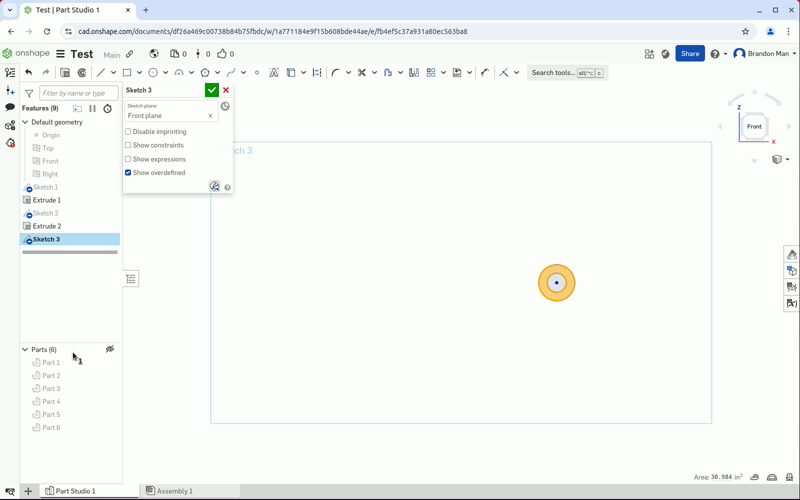
key(shift+y)
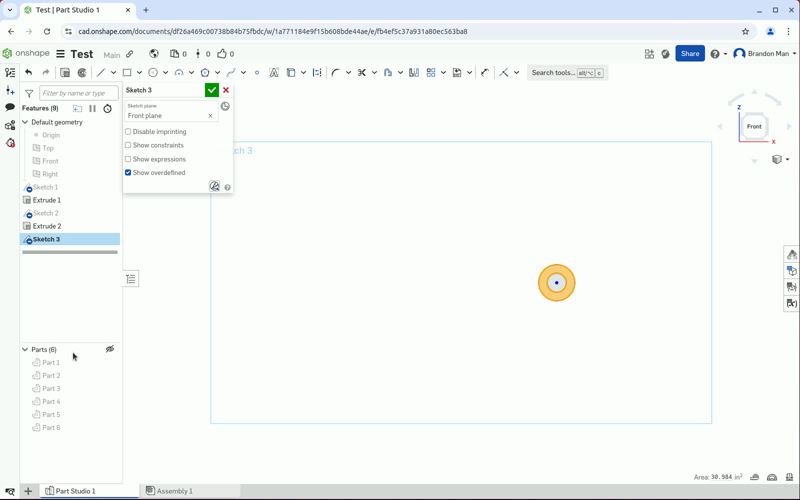
key(shift+e)
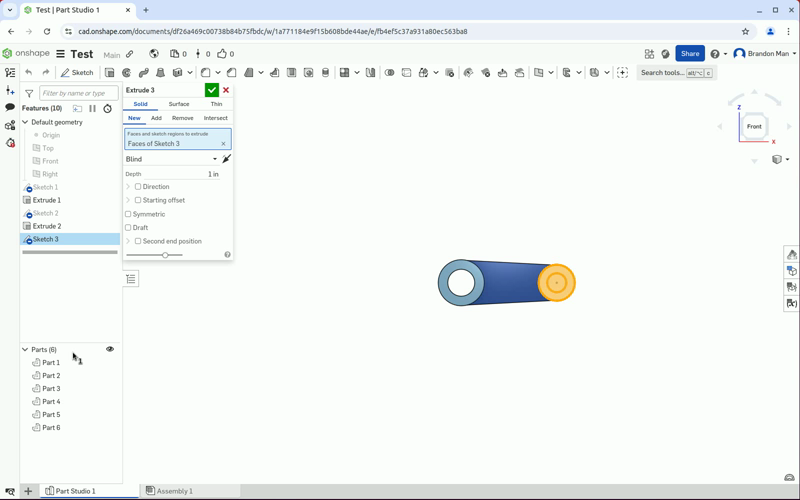
mouse_move(143, 106)
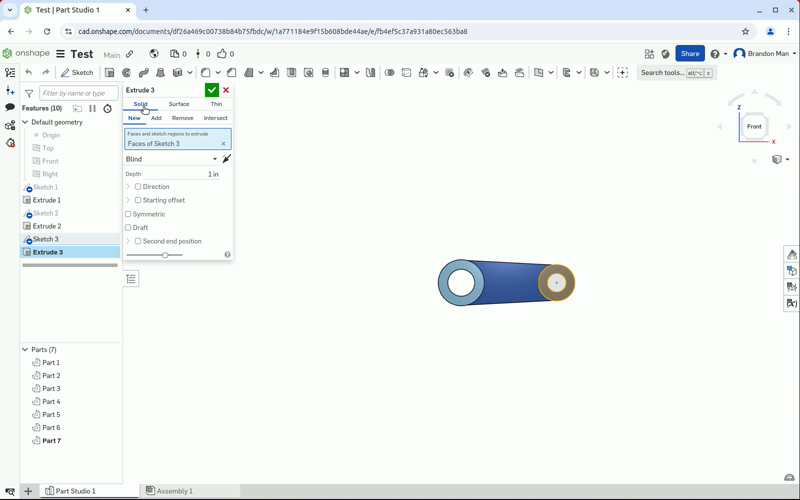
click(143, 106)
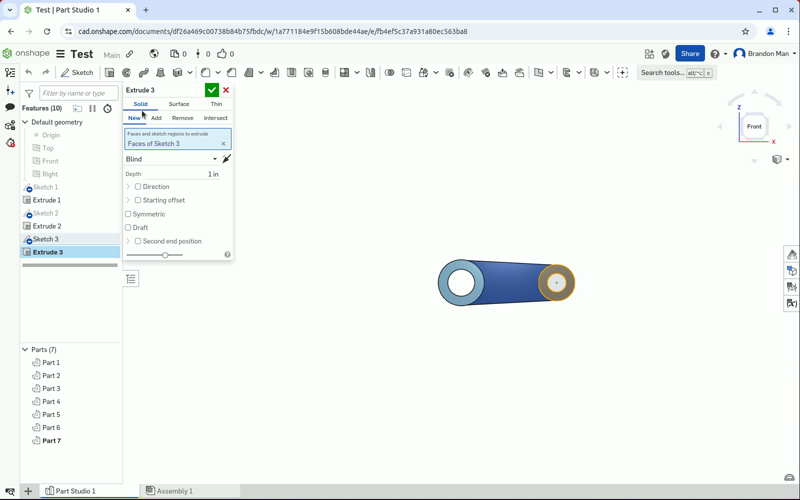
mouse_move(137, 120)
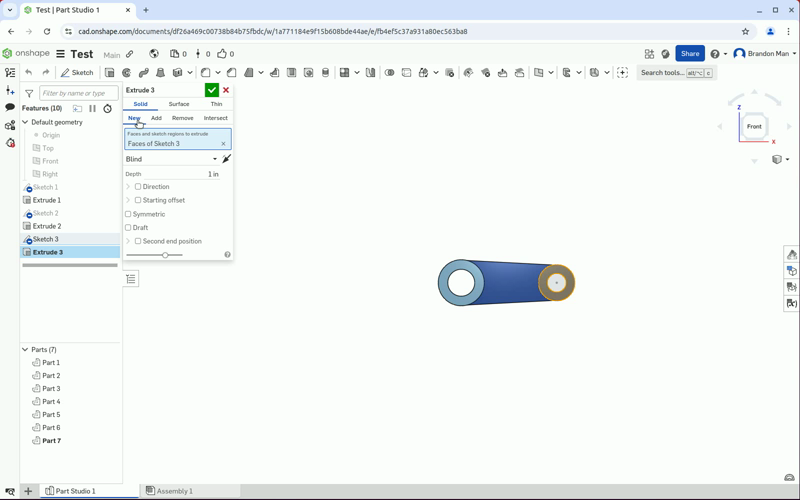
click(137, 120)
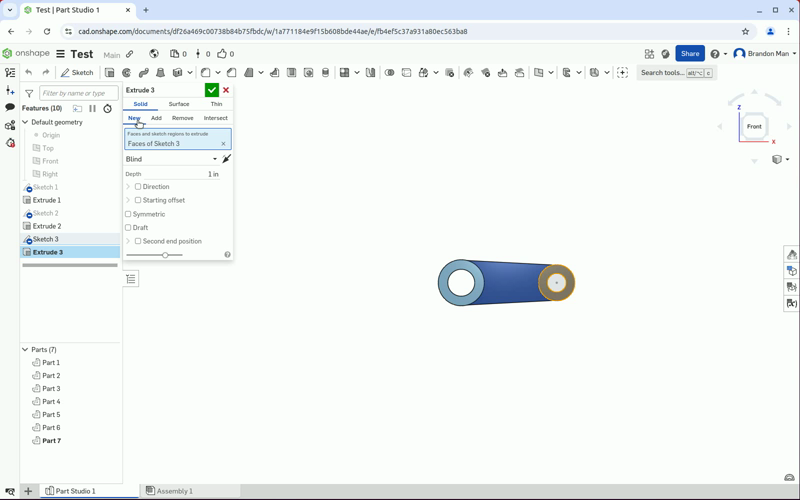
key(tab, 4)
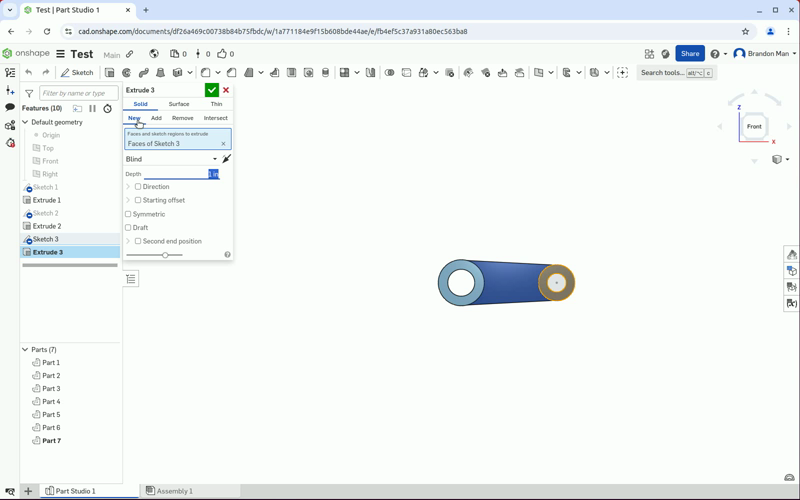
text(3.37)
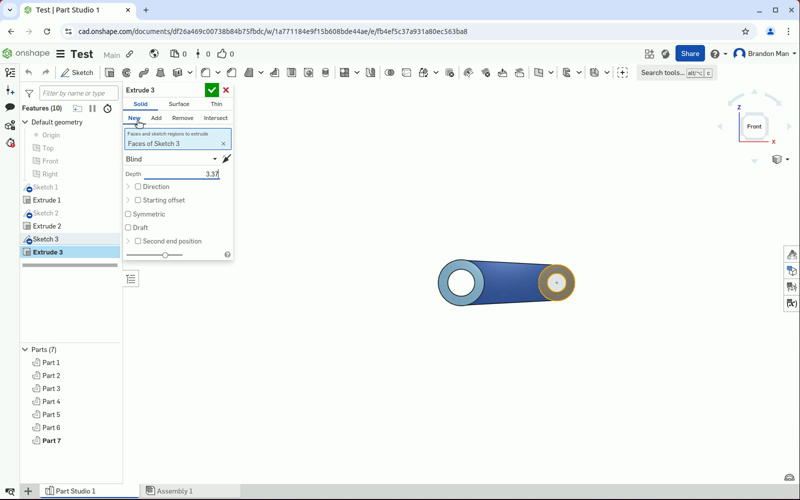
key(tab, 3)
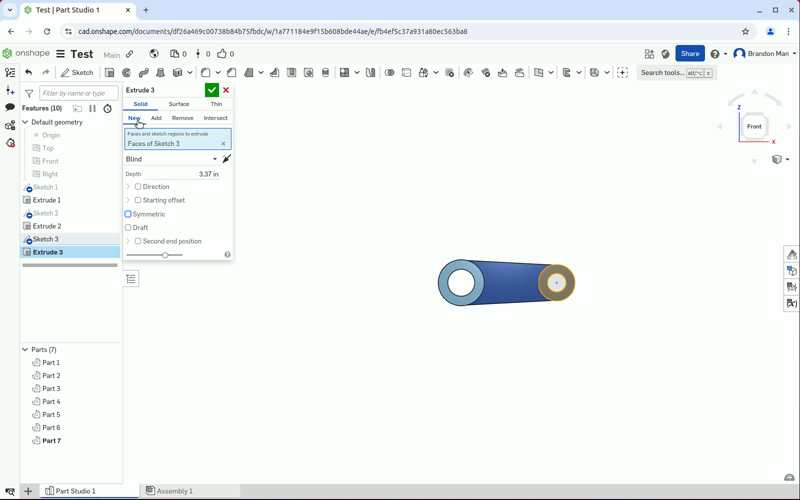
key(space)
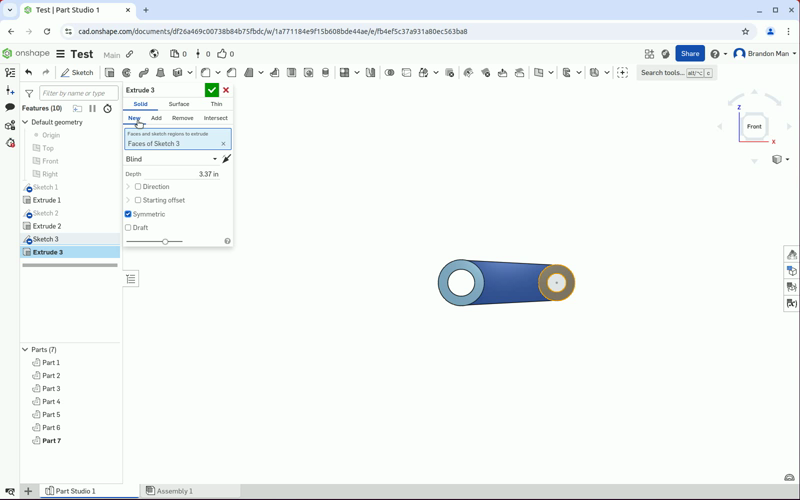
key(enter)
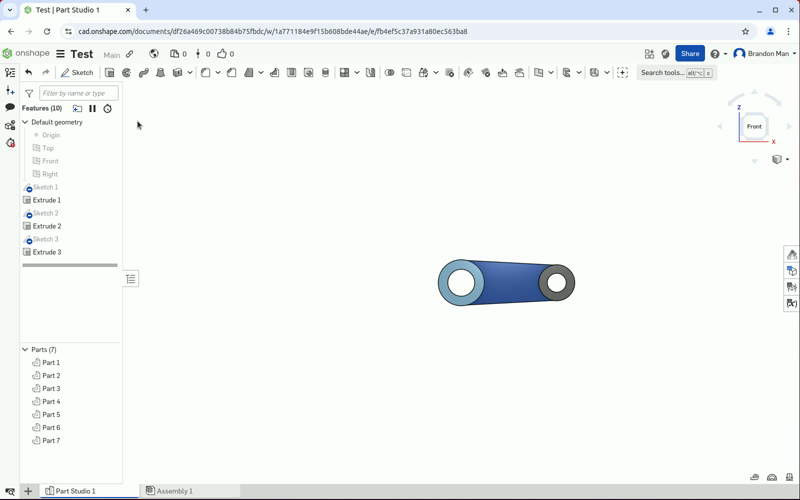
key(shift+h)
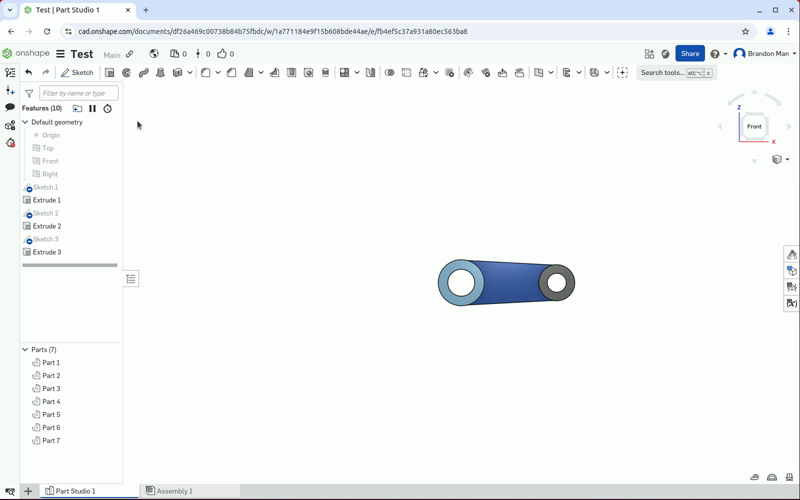
key(shift+h)
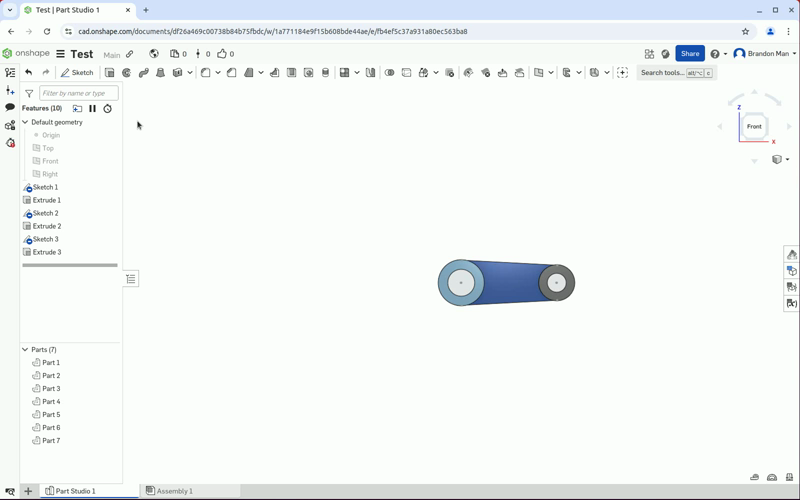
key(shift+7)
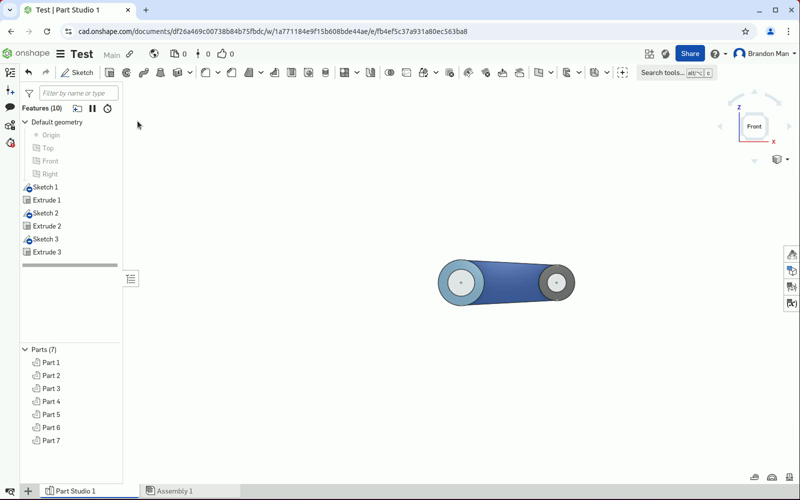
key(left, 2)
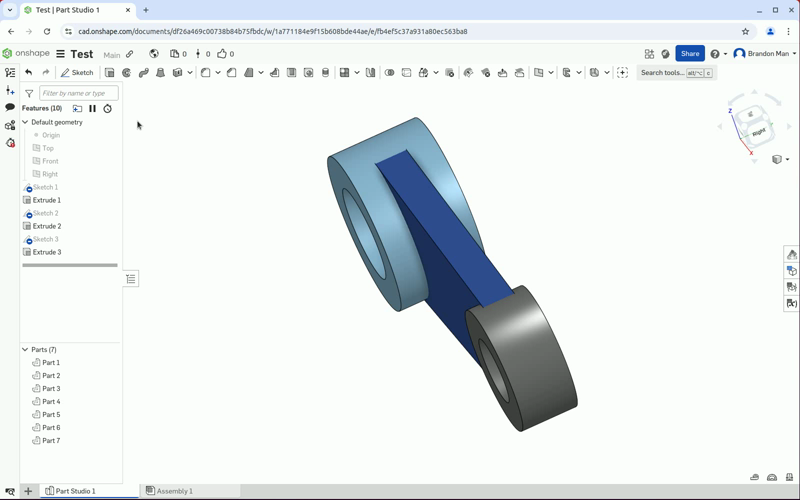
key(down, 2)
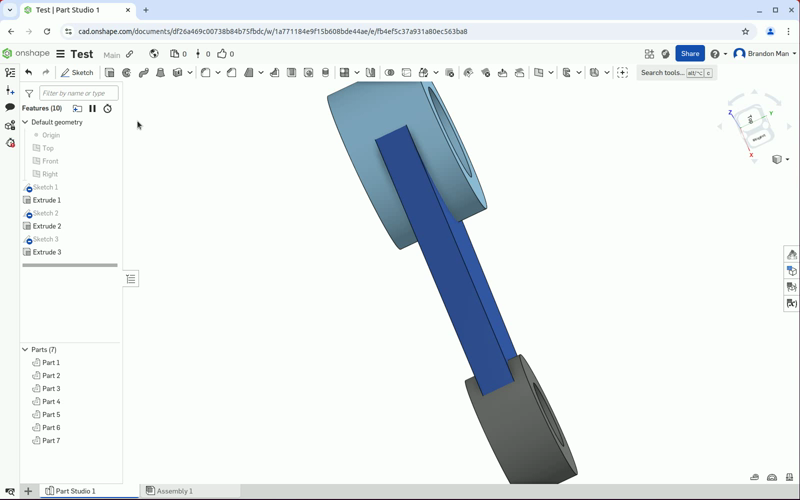
key(up, 2)
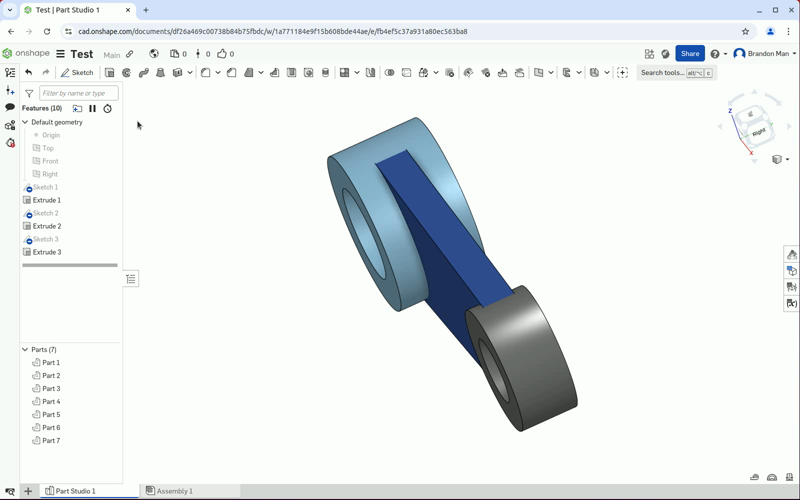
key(right, 2)
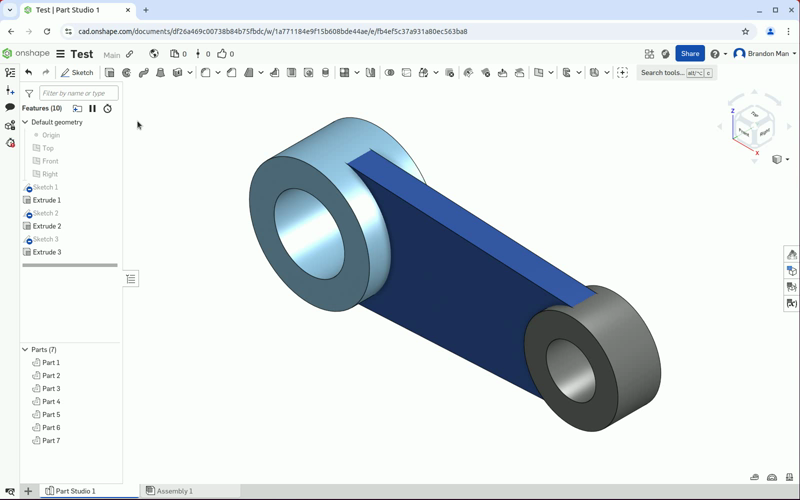
mouse_move(73, 189)
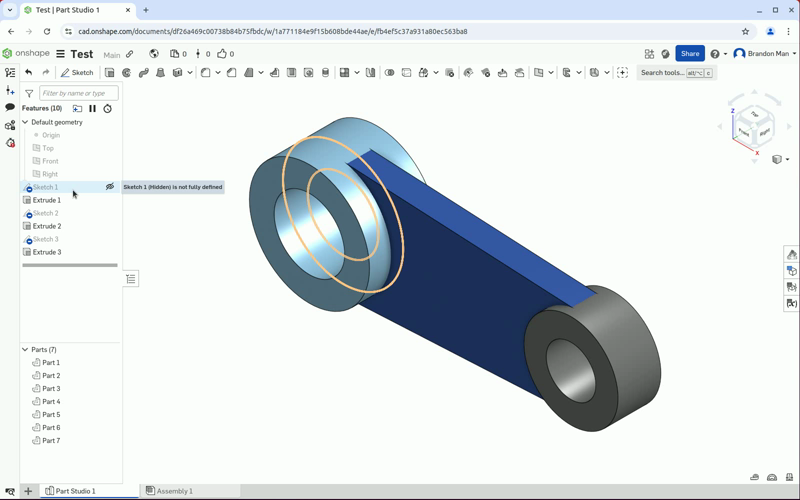
click(73, 189)